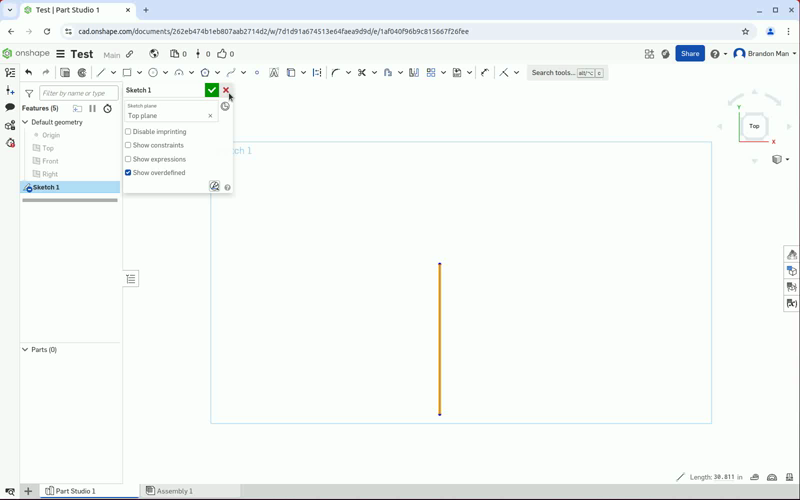
key(shift+h)
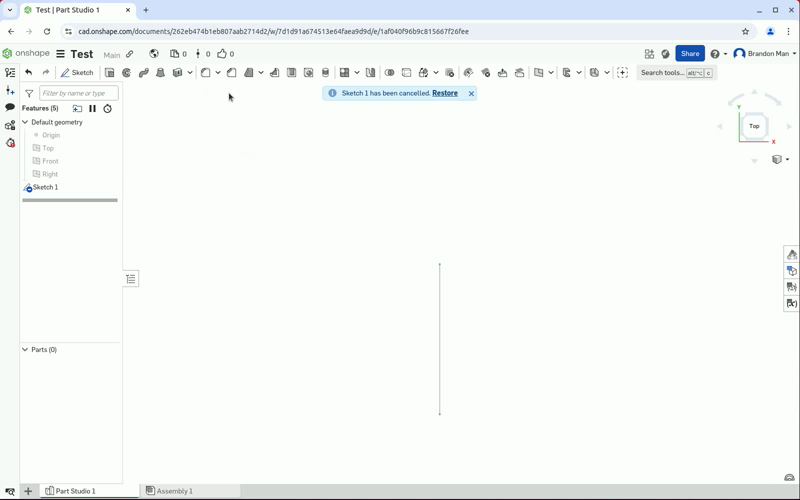
key(shift+s)
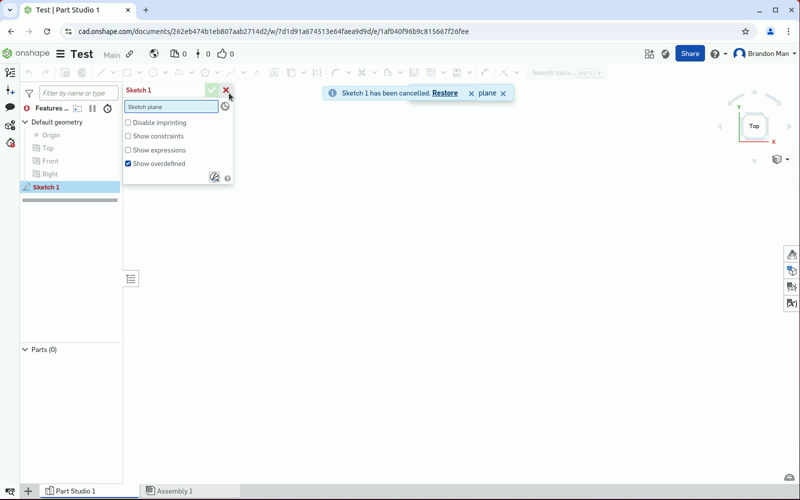
mouse_move(73, 150)
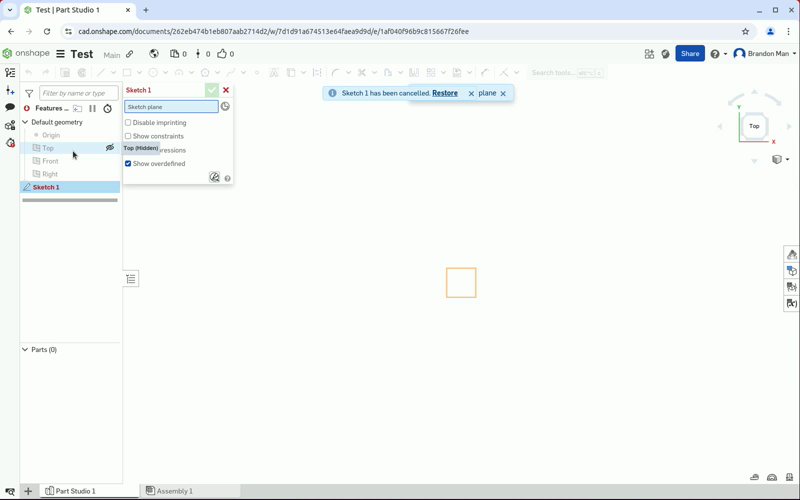
click(73, 150)
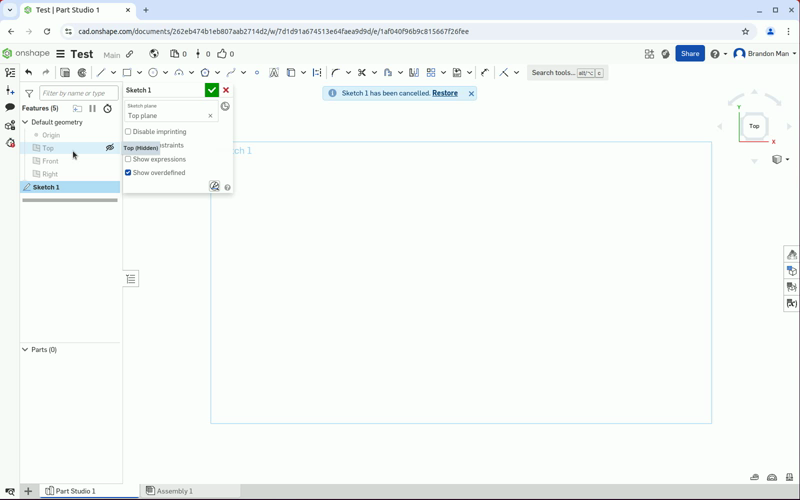
mouse_move(73, 352)
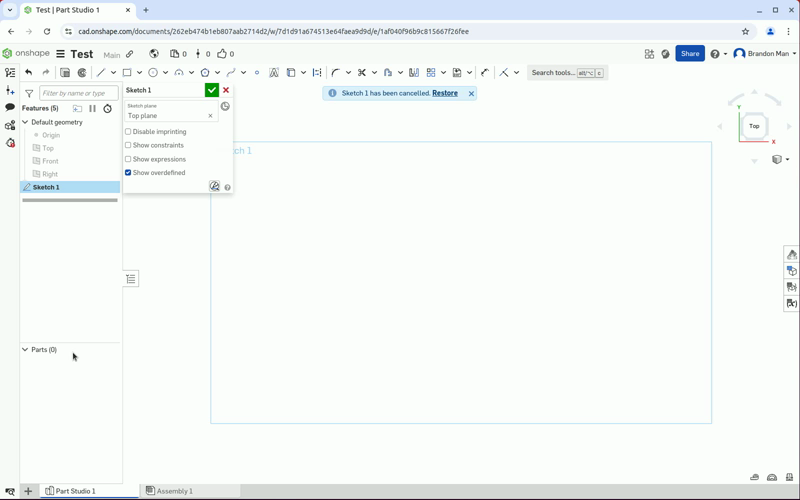
key(y)
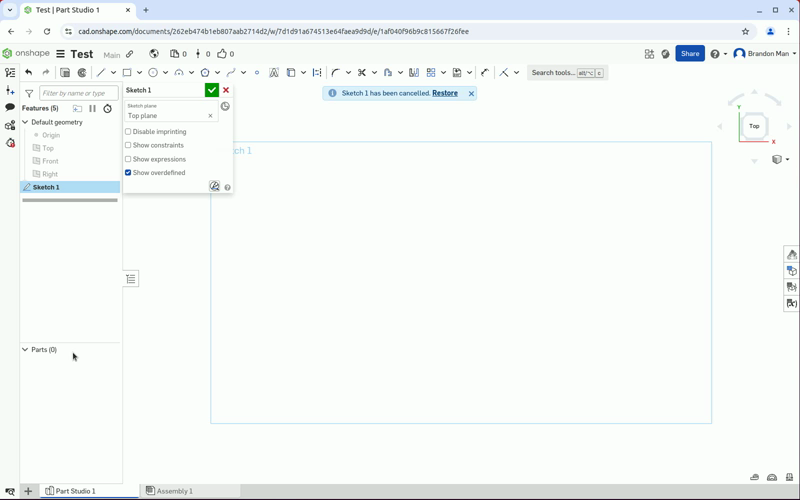
key(l)
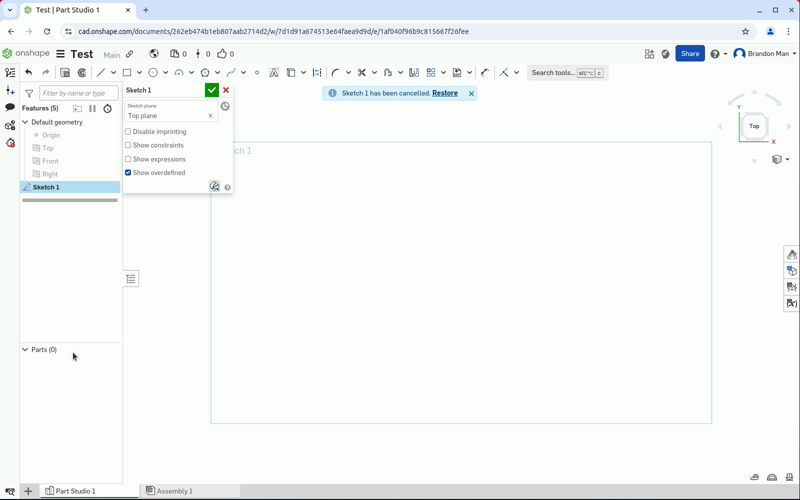
key_down(shift)
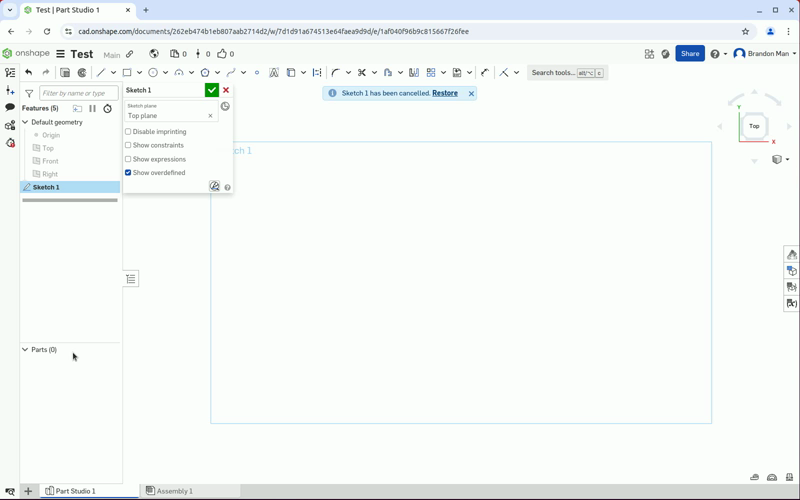
mouse_move(348, 282)
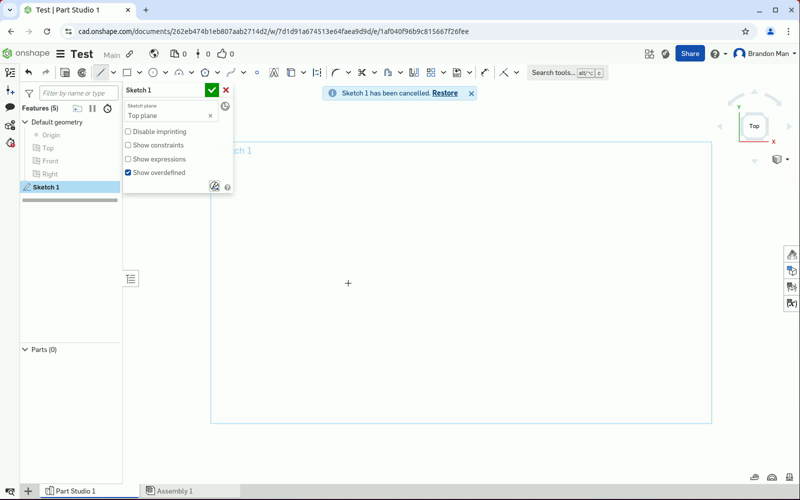
click(348, 282)
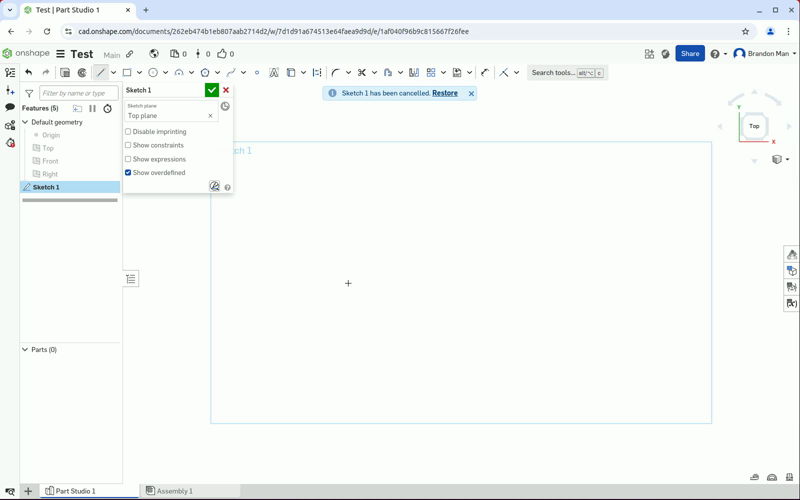
key_up(shift)
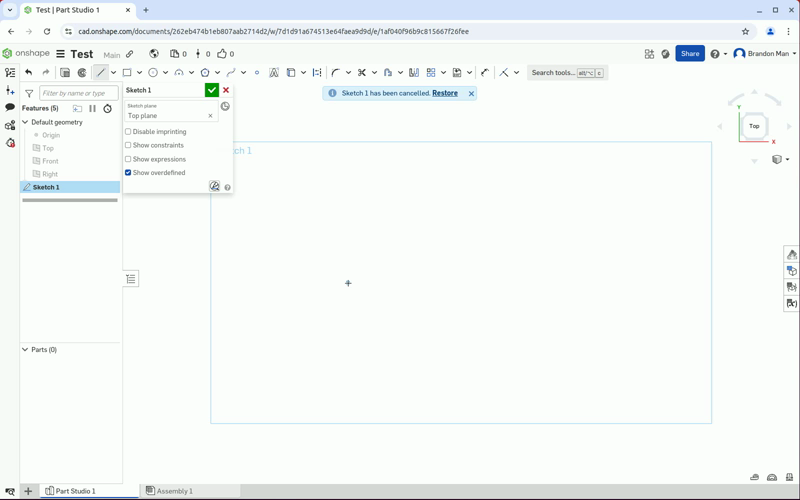
key_down(shift)
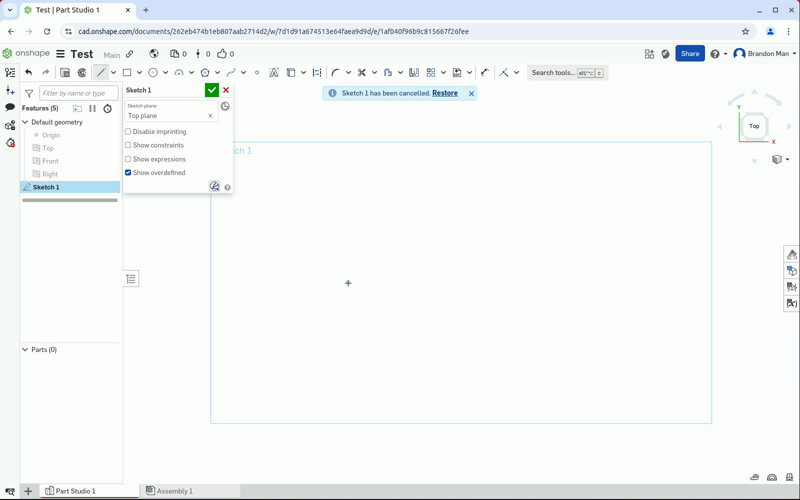
mouse_move(427, 340)
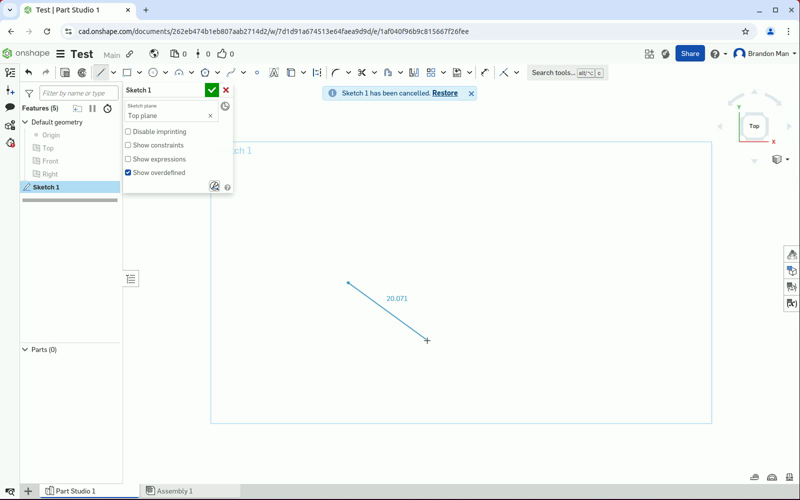
click(427, 340)
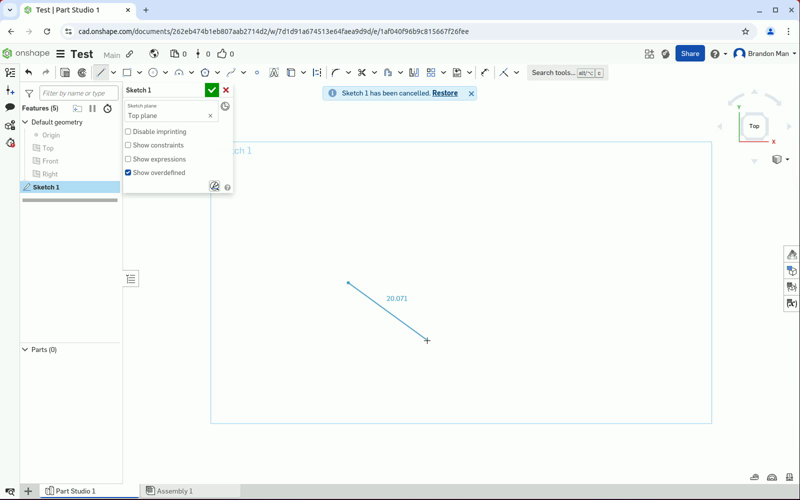
key_up(shift)
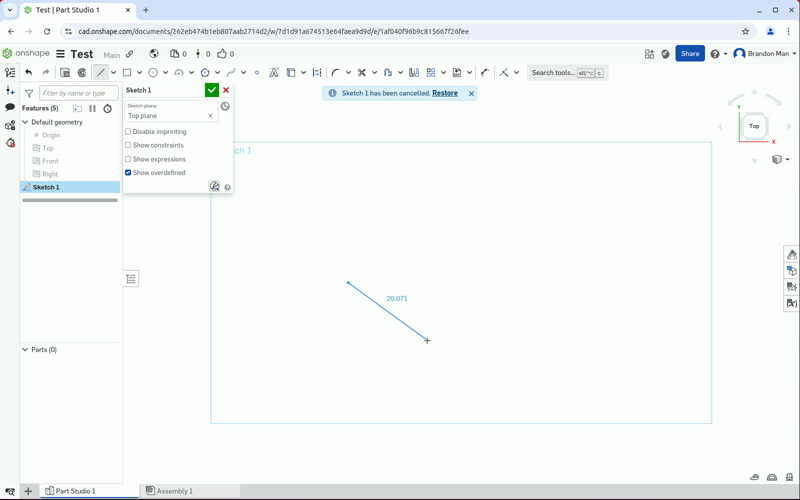
key_down(shift)
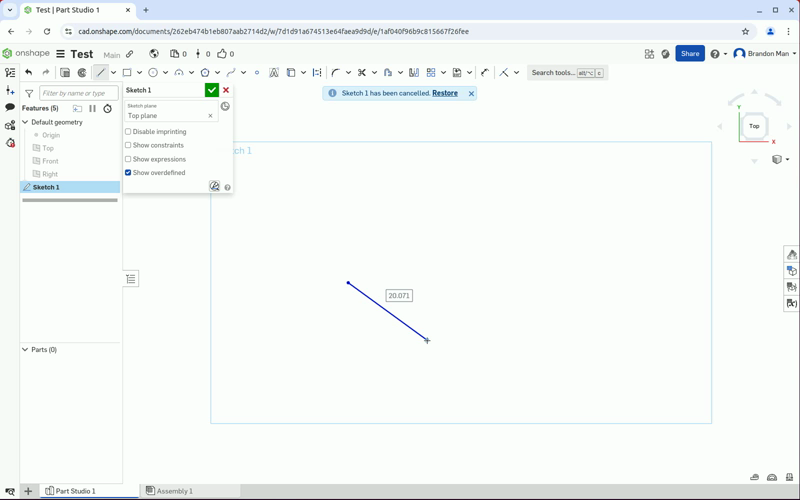
mouse_move(445, 282)
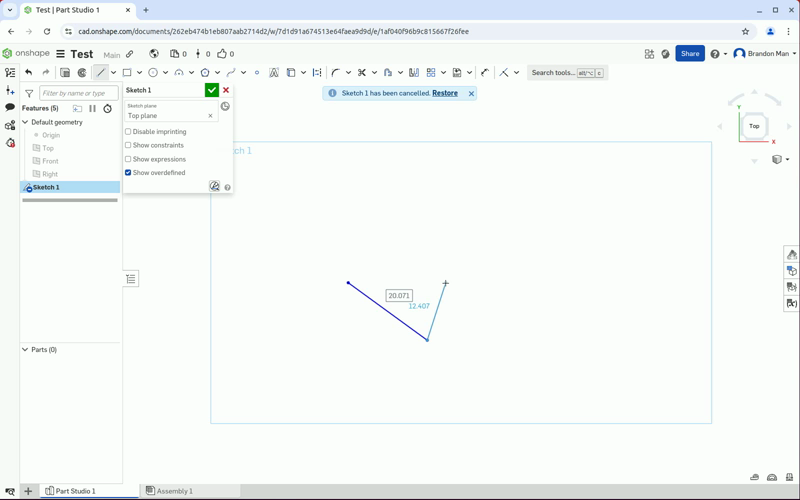
click(445, 282)
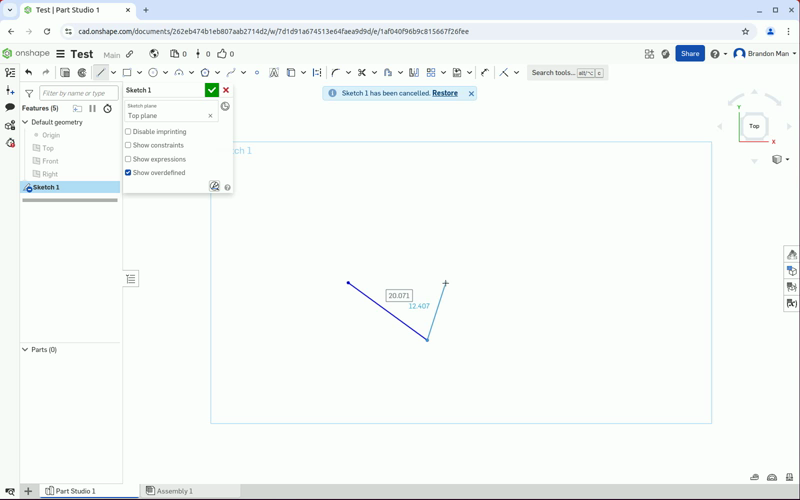
key_up(shift)
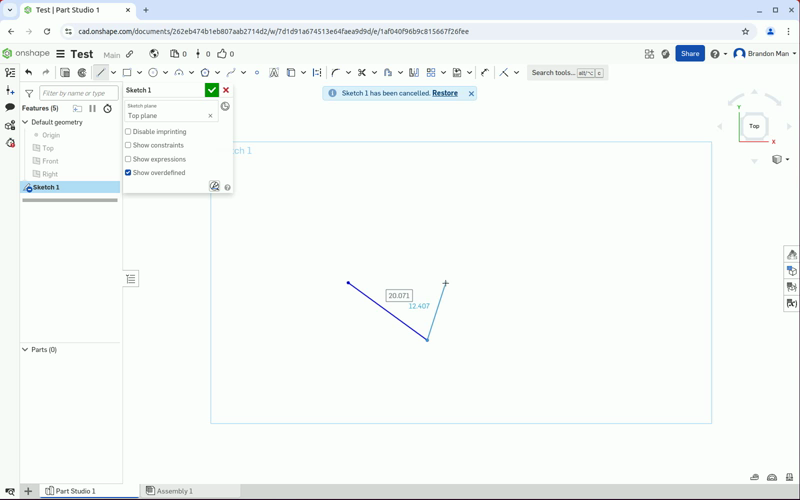
key_down(shift)
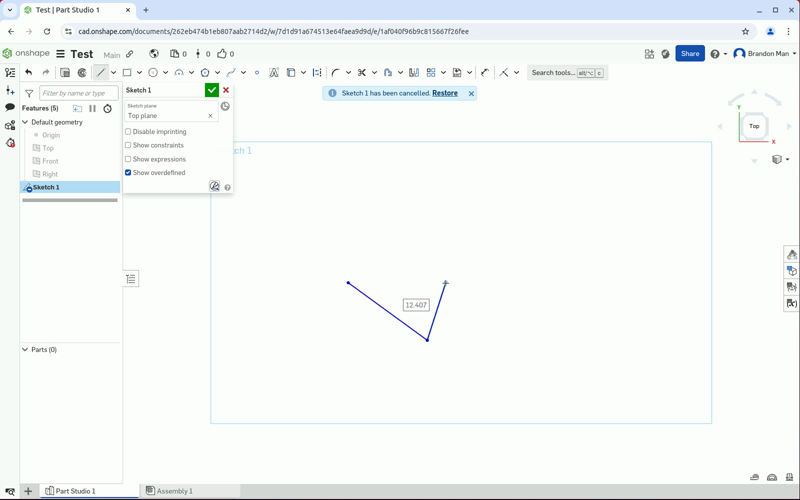
mouse_move(427, 225)
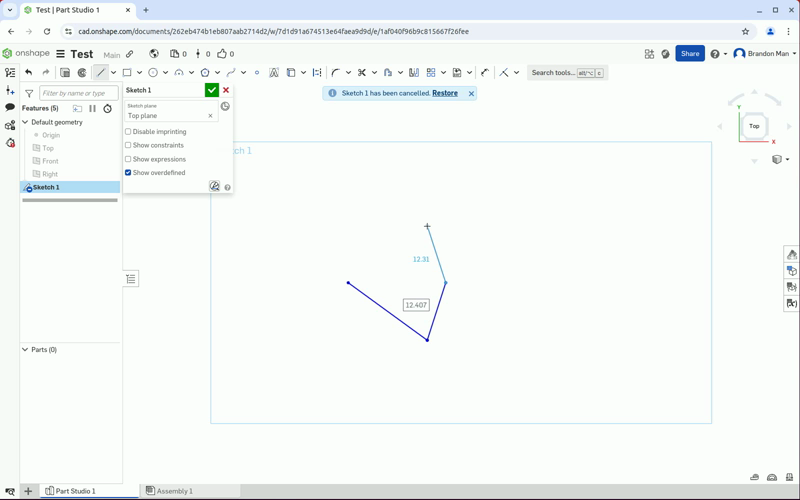
click(427, 225)
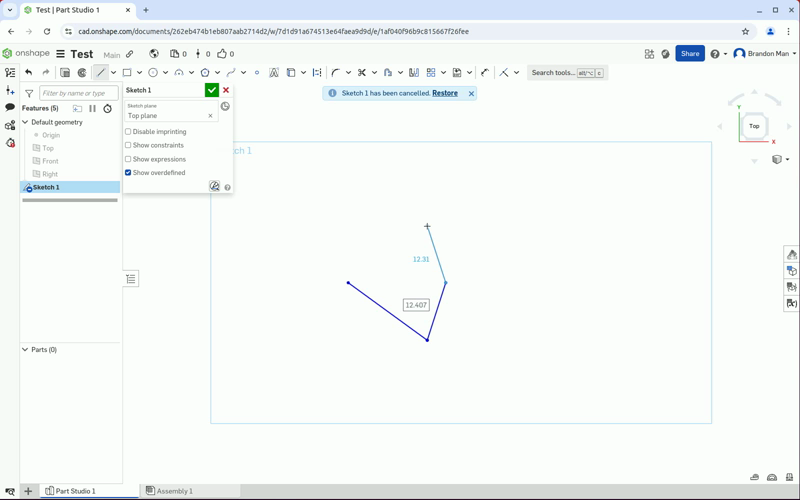
key_up(shift)
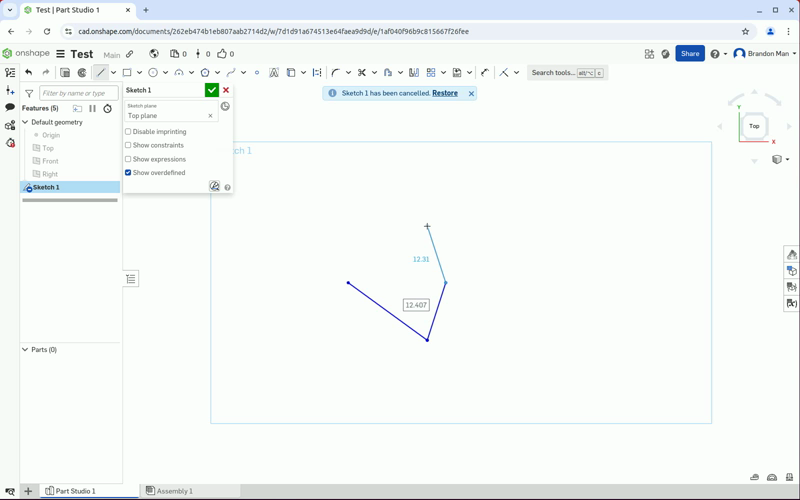
key_down(shift)
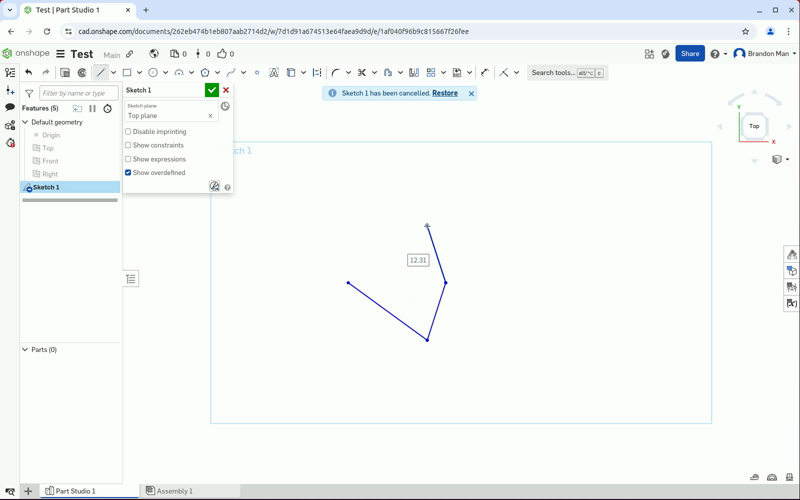
mouse_move(348, 282)
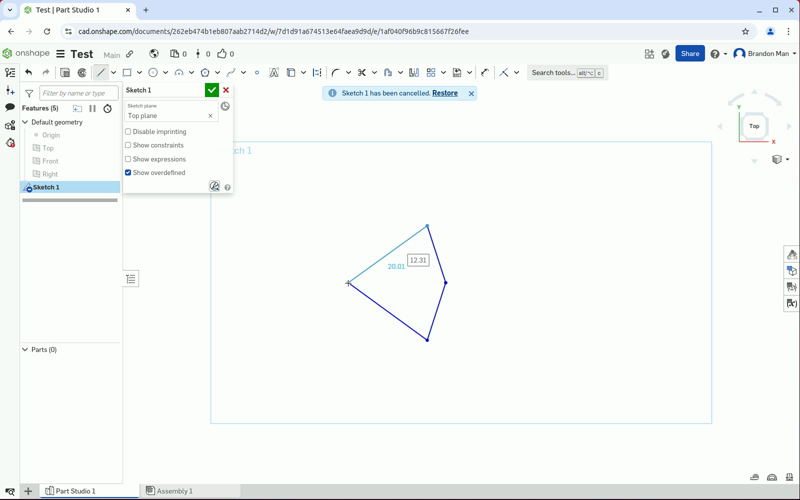
key_up(shift)
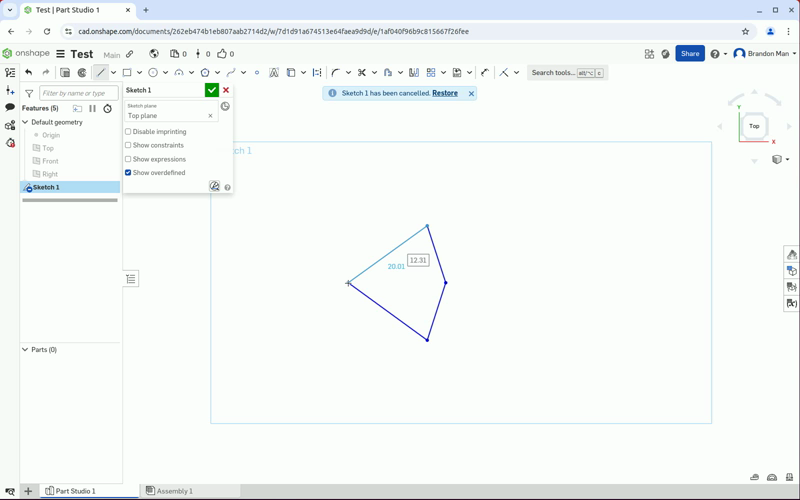
click(348, 282)
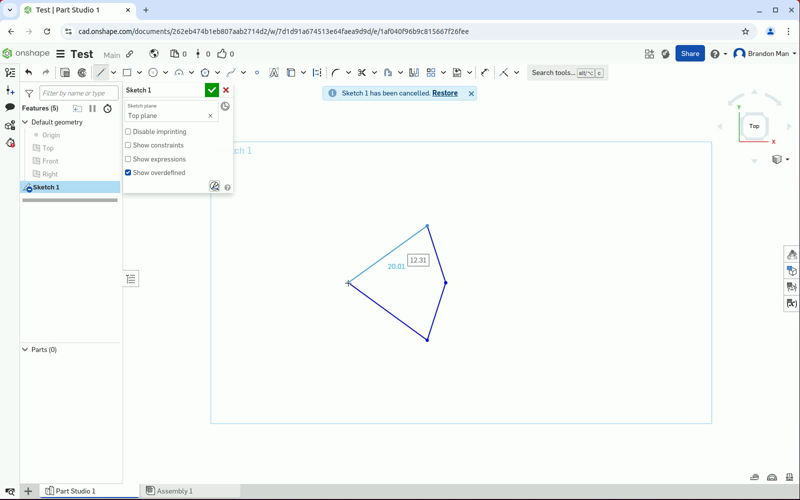
key(esc)
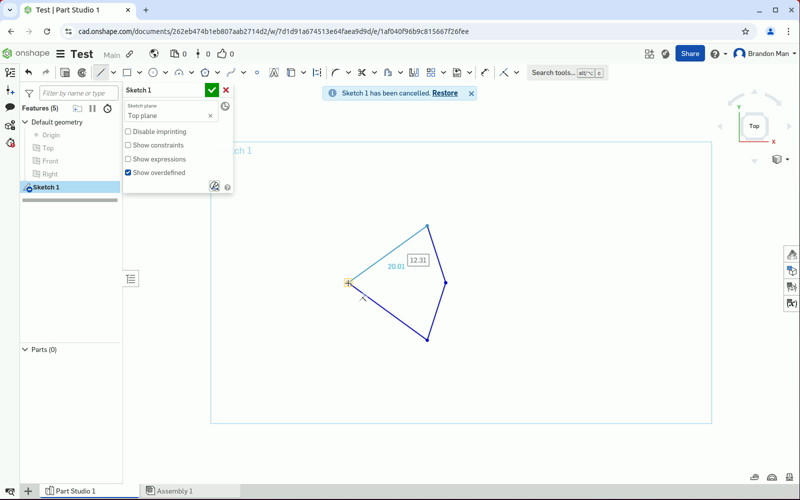
mouse_move(401, 269)
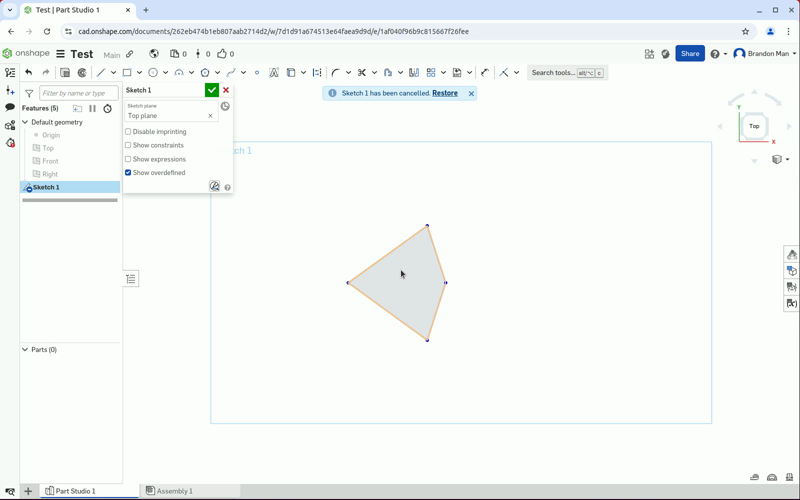
click(401, 269)
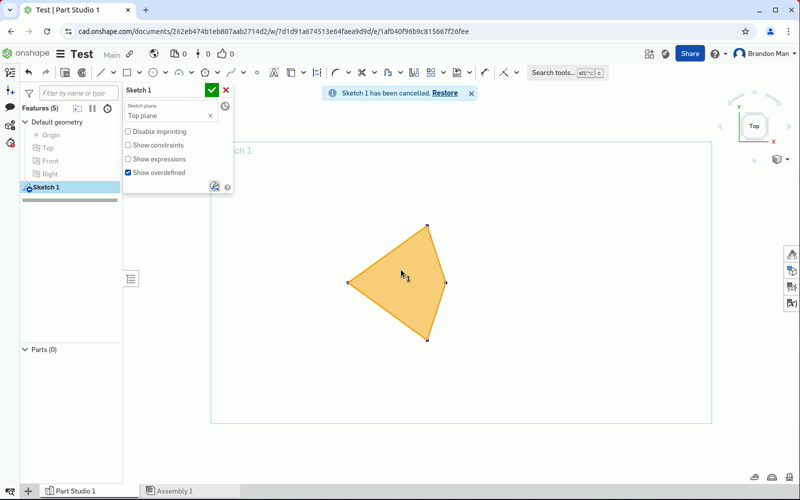
mouse_move(73, 352)
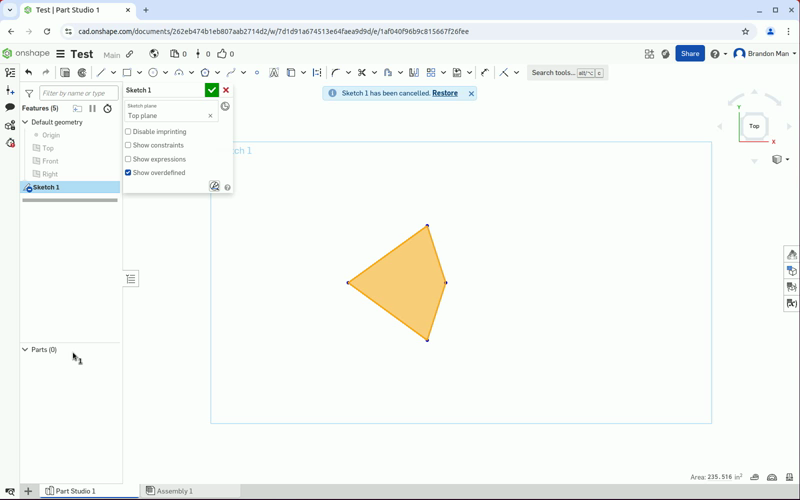
key(shift+y)
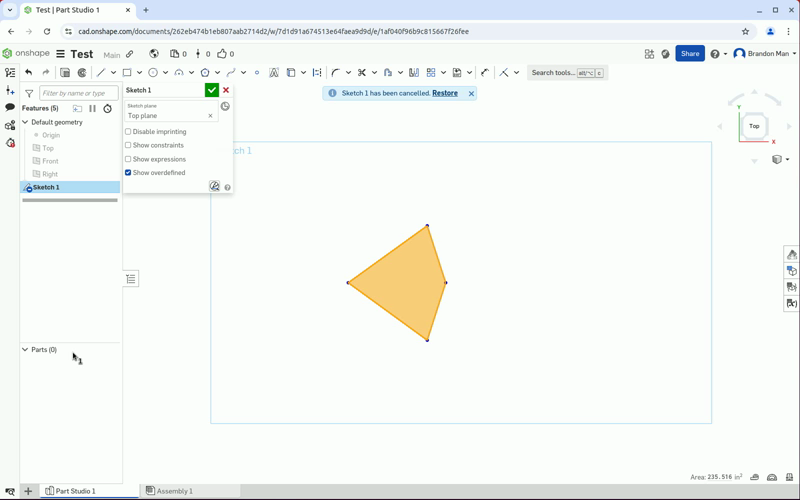
key(shift+e)
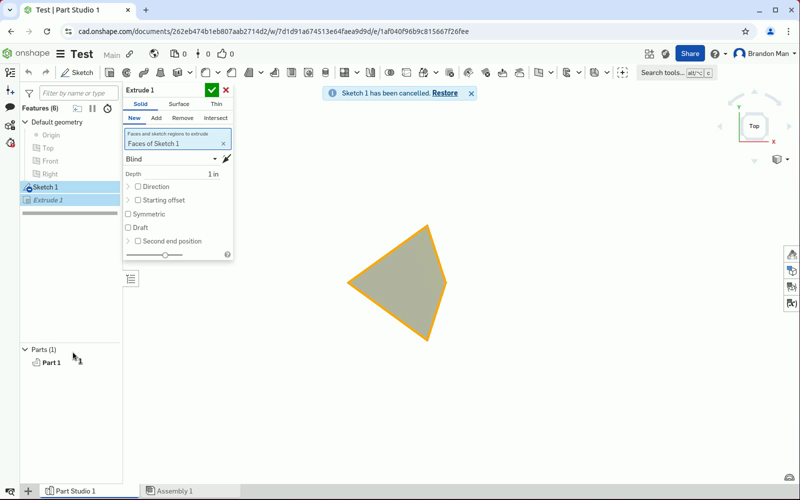
mouse_move(143, 106)
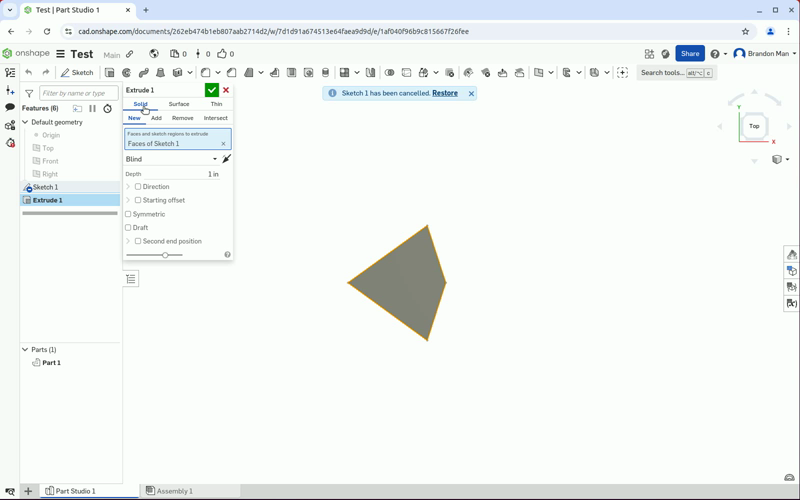
click(143, 106)
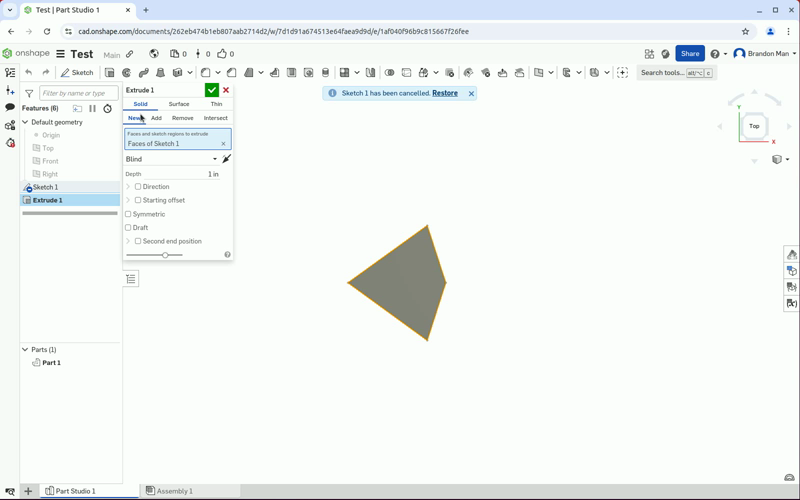
mouse_move(137, 120)
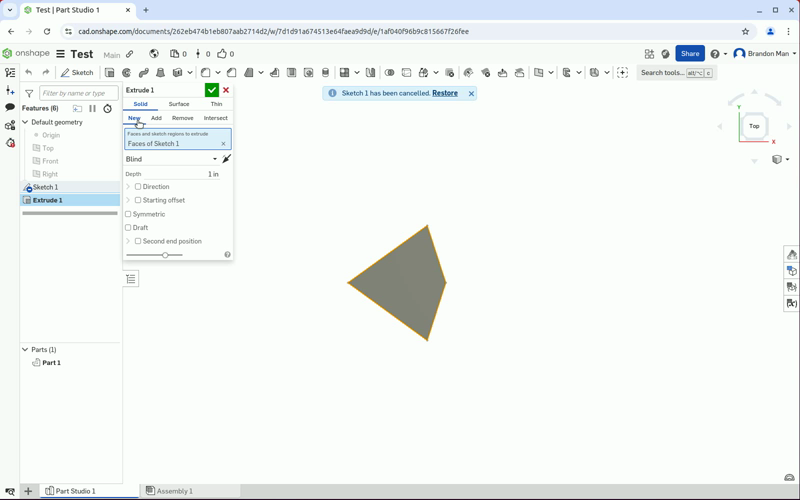
click(137, 120)
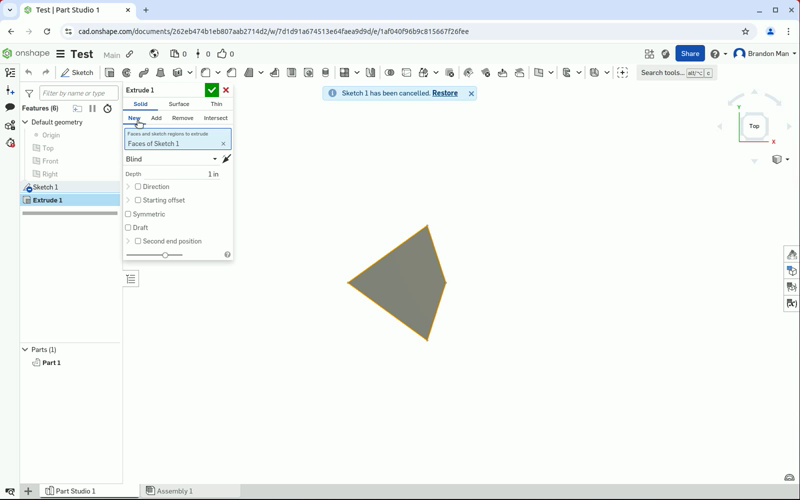
key(tab, 4)
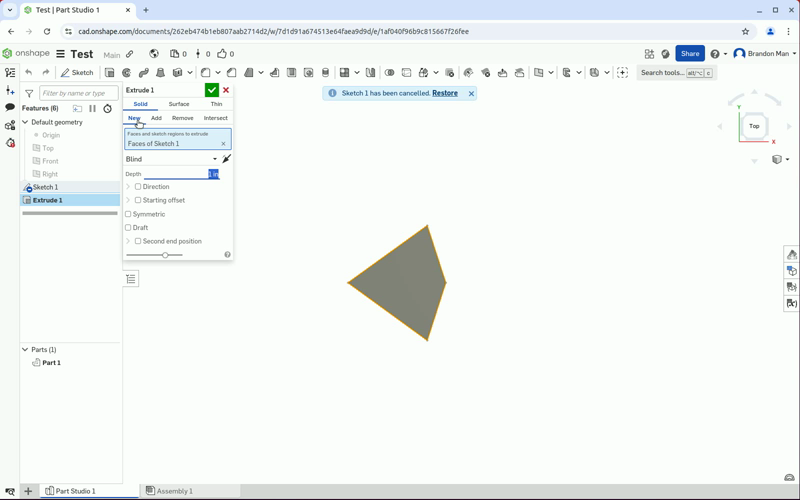
text(0.481)
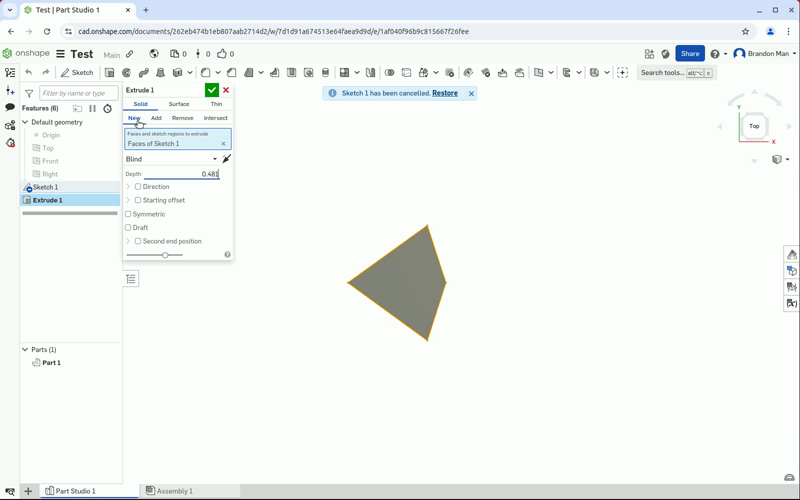
key(enter)
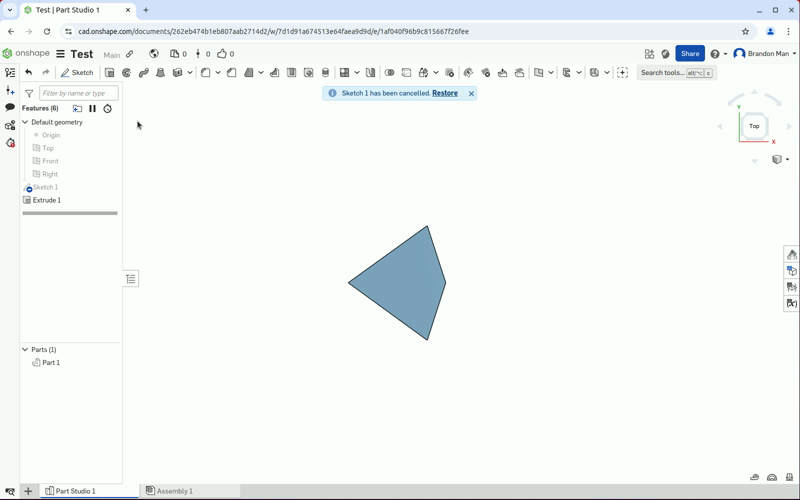
key(shift+h)
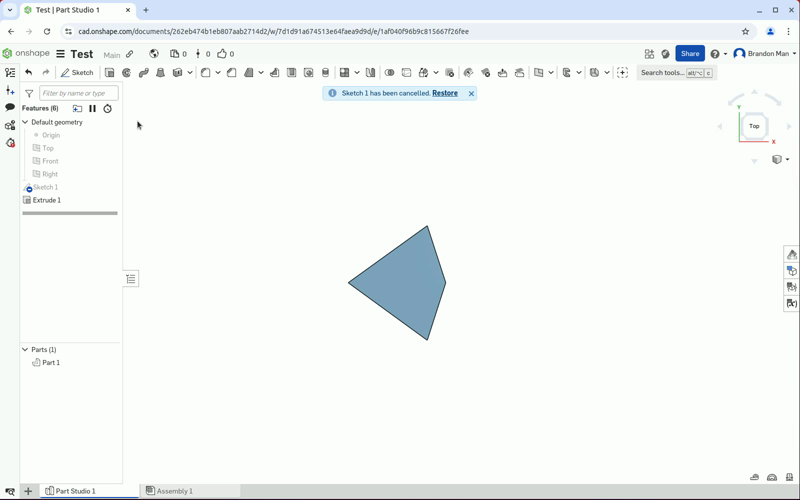
key(shift+h)
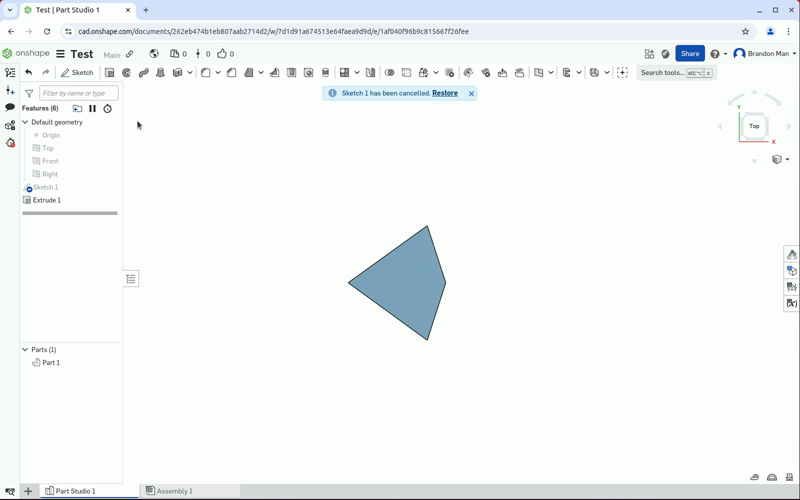
mouse_move(73, 189)
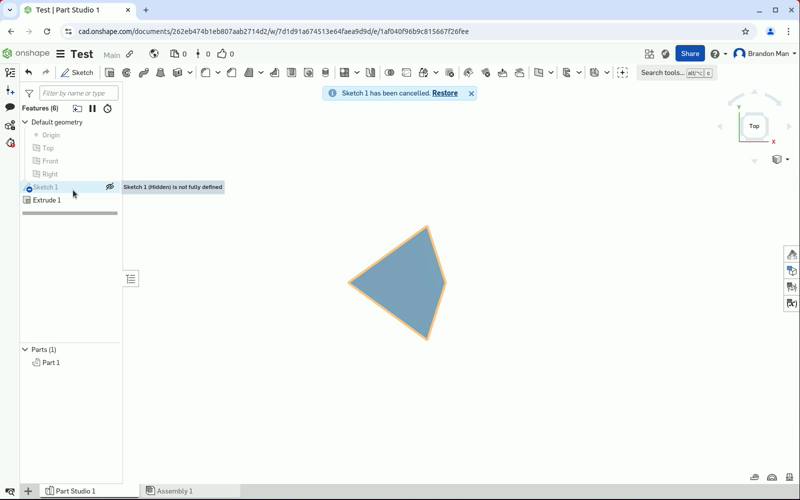
click(73, 189)
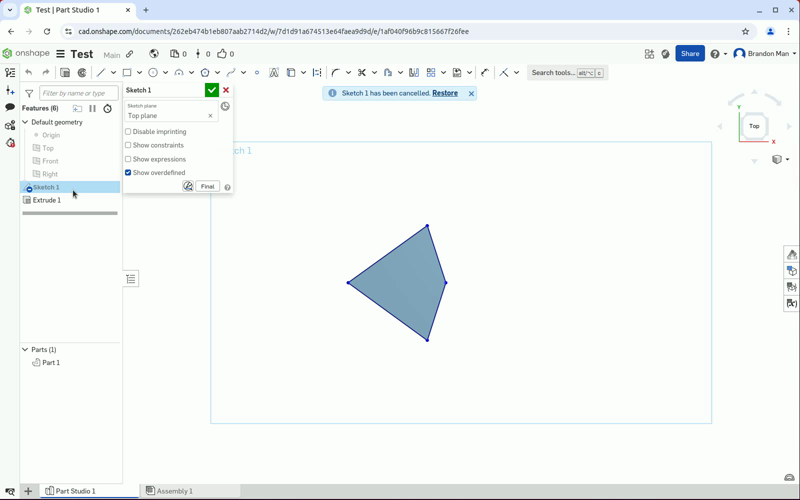
mouse_move(229, 92)
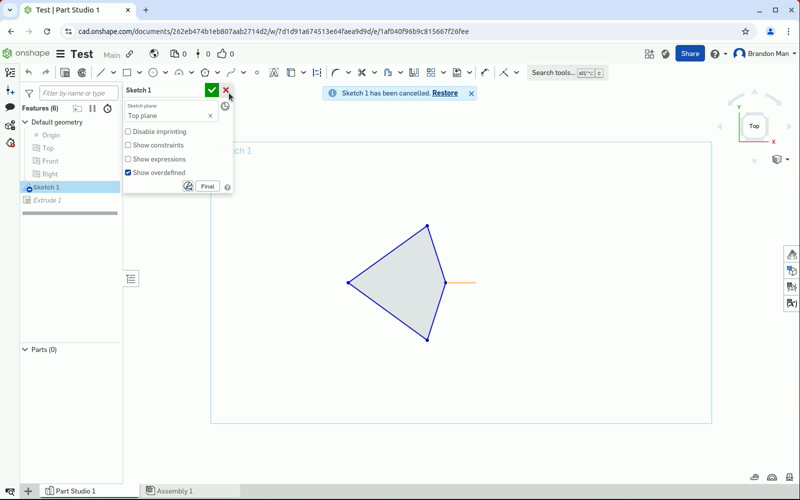
click(229, 92)
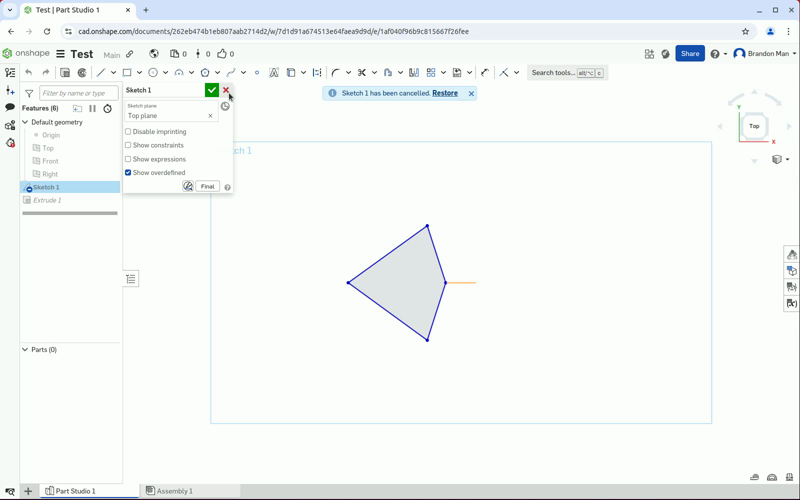
key(shift+s)
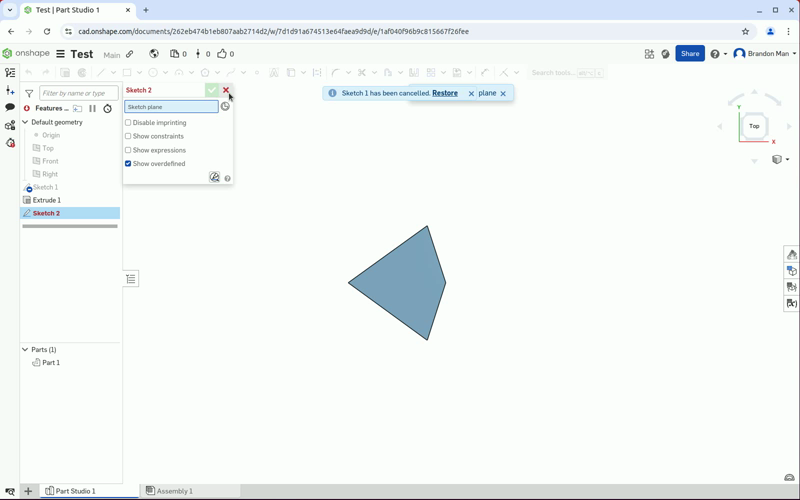
mouse_move(73, 150)
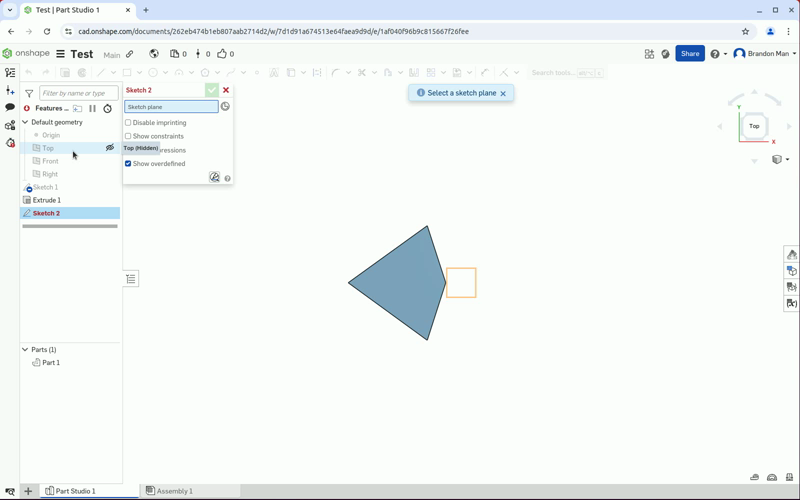
click(73, 150)
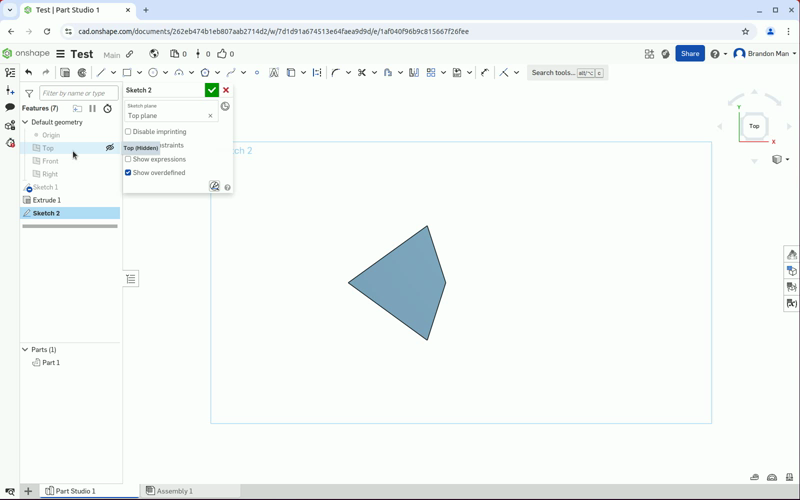
mouse_move(73, 352)
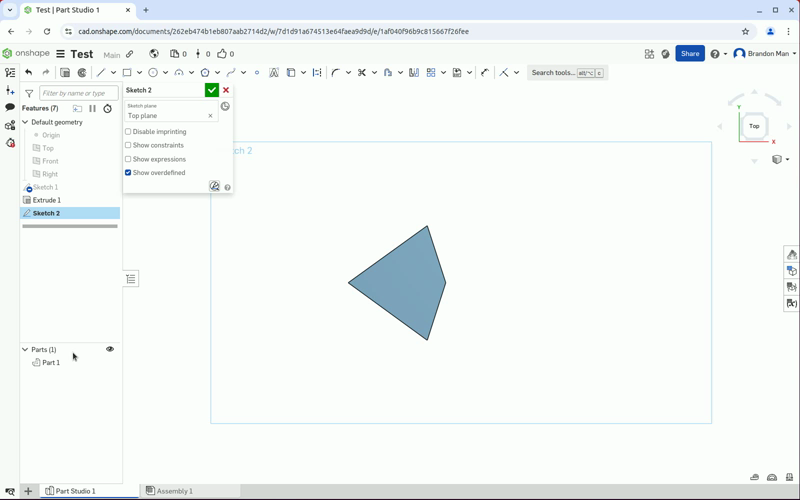
key(y)
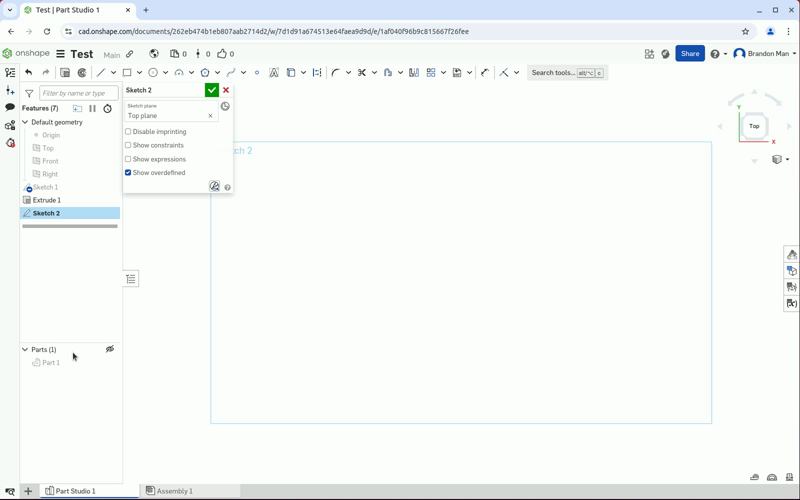
key(l)
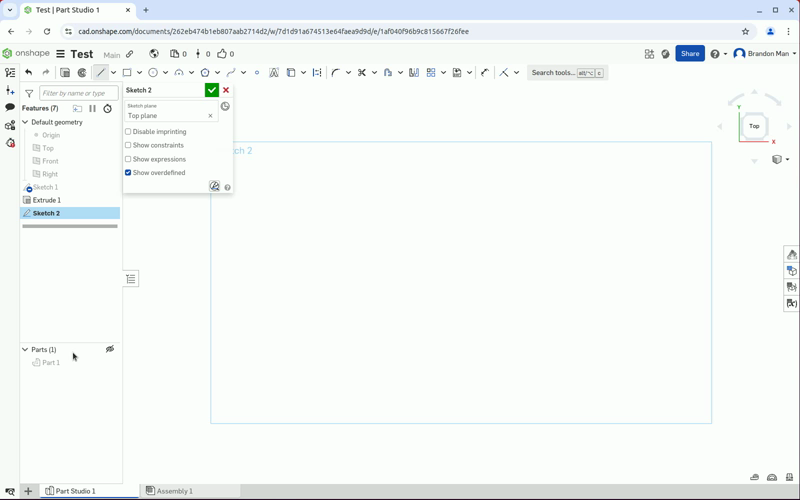
key_down(shift)
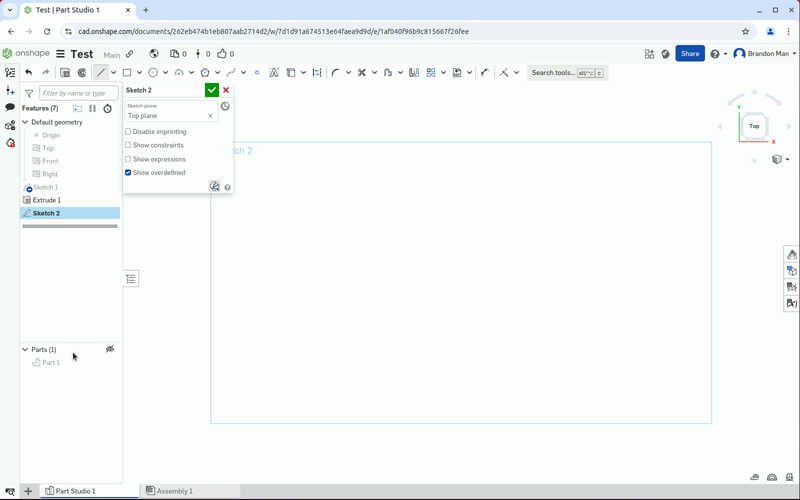
mouse_move(457, 340)
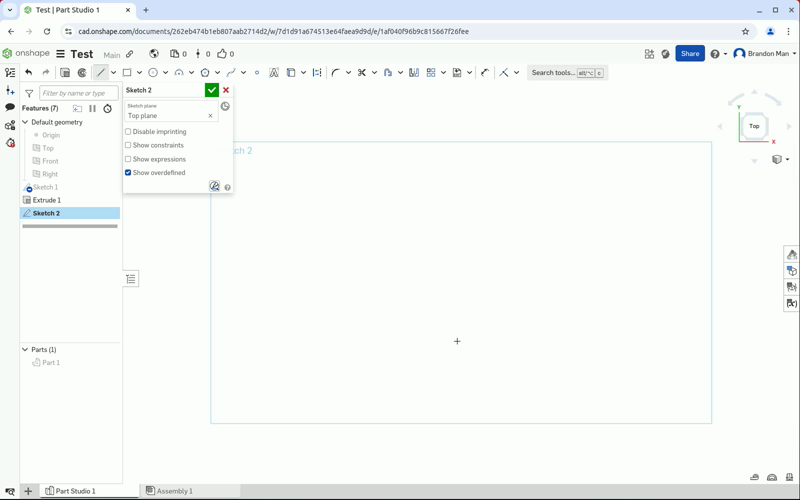
click(457, 340)
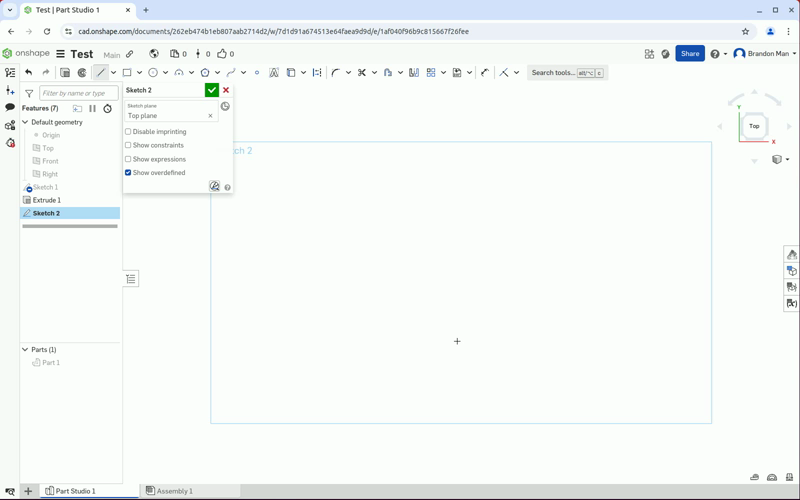
key_up(shift)
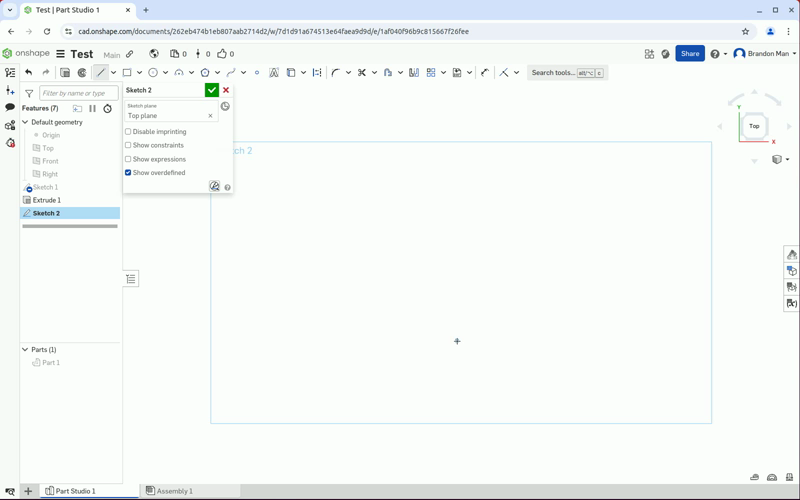
key_down(shift)
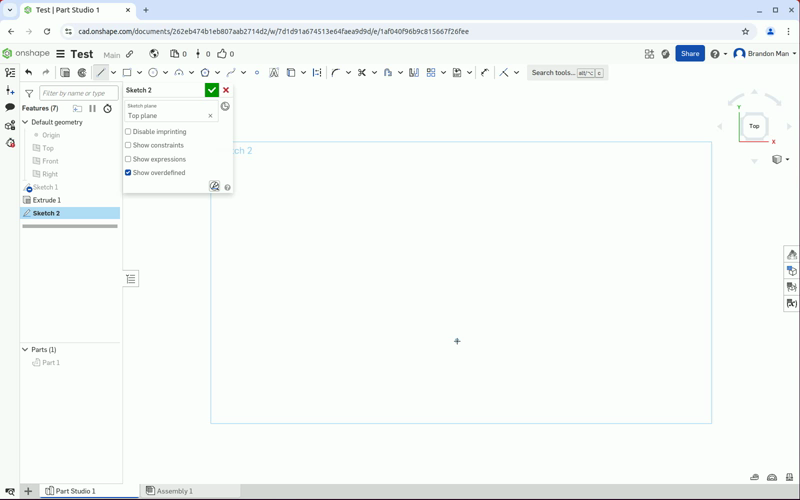
mouse_move(535, 282)
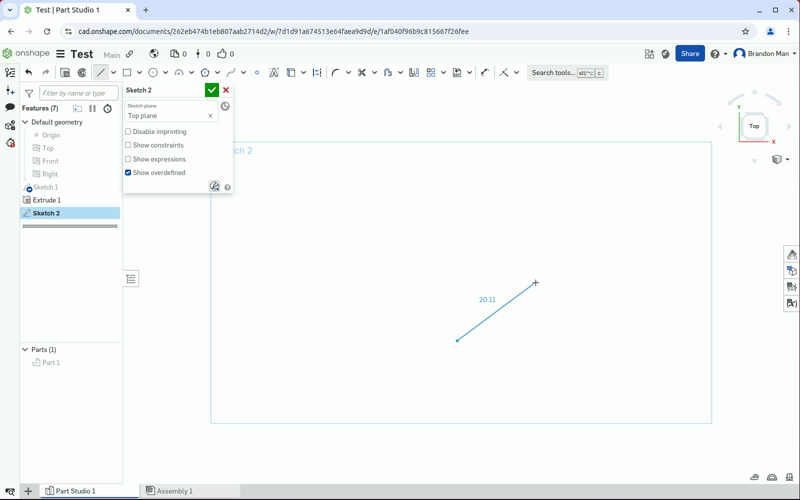
click(535, 282)
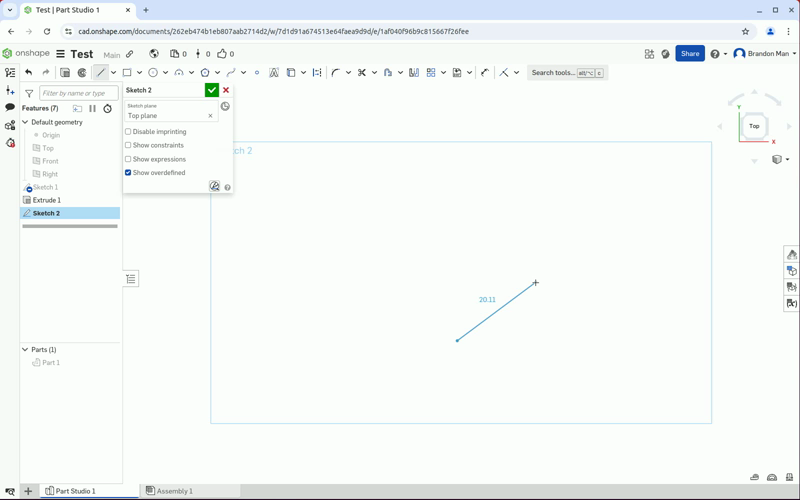
key_up(shift)
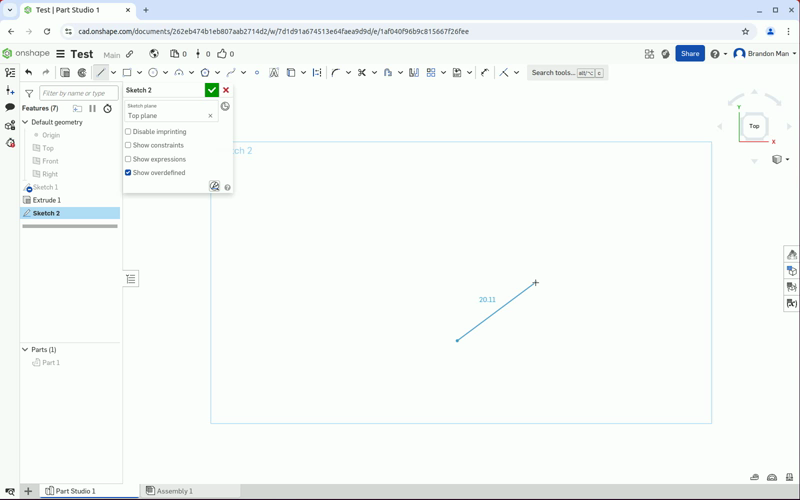
key_down(shift)
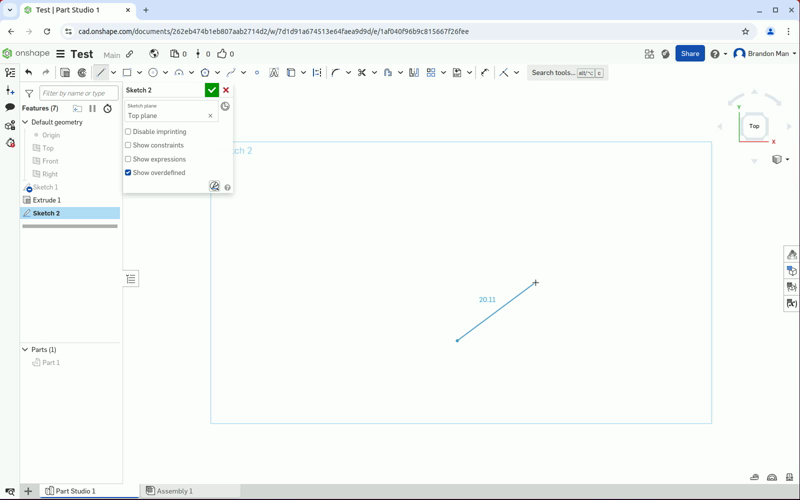
mouse_move(457, 225)
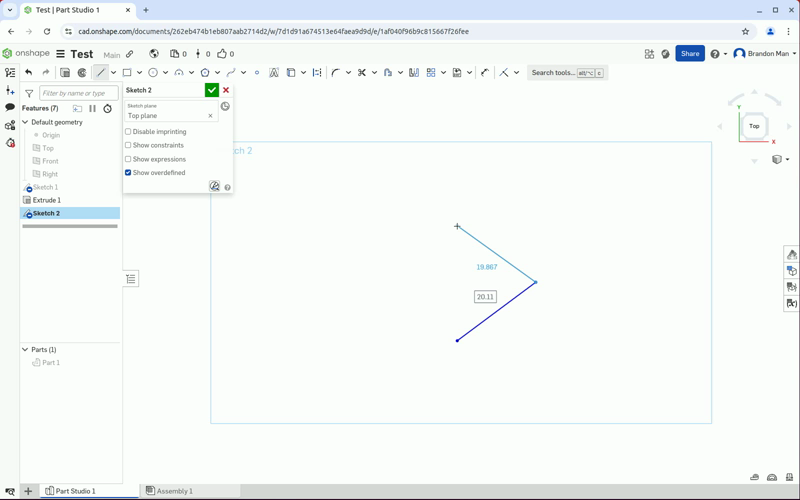
click(457, 225)
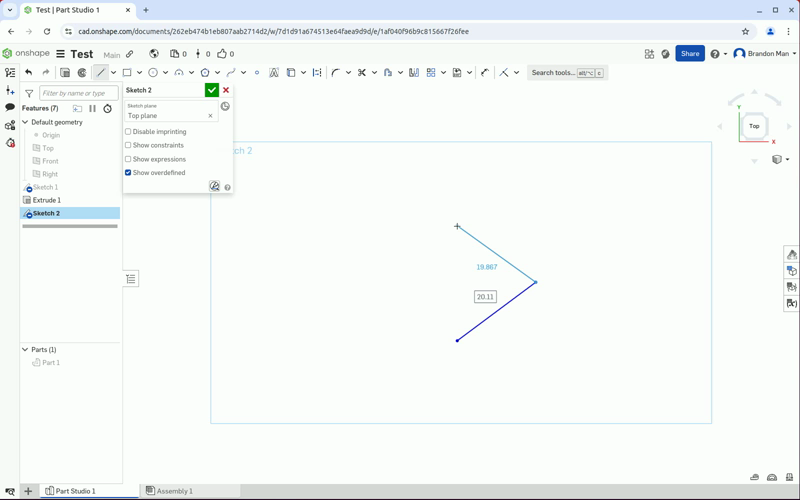
key_up(shift)
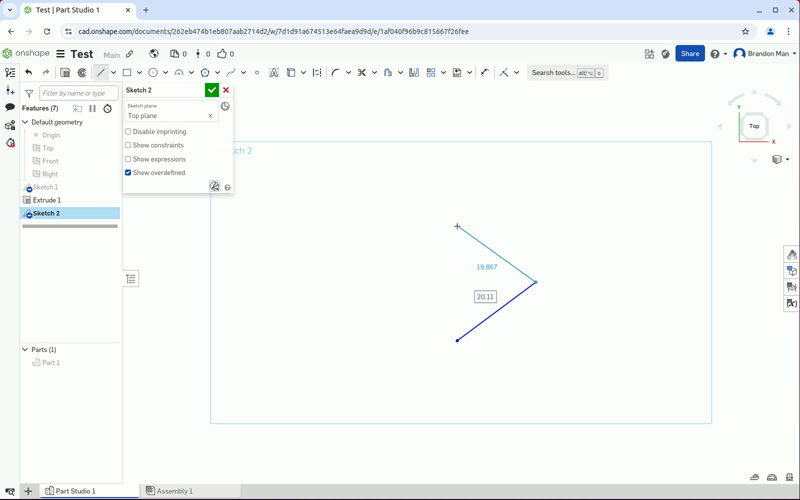
key_down(shift)
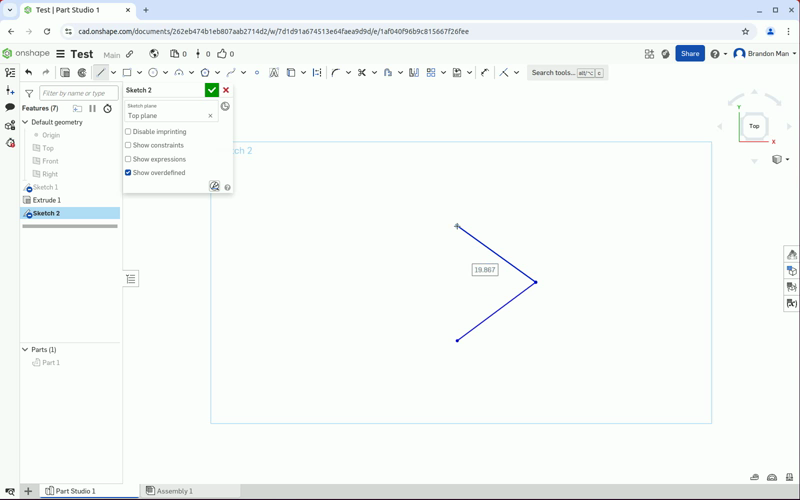
mouse_move(487, 225)
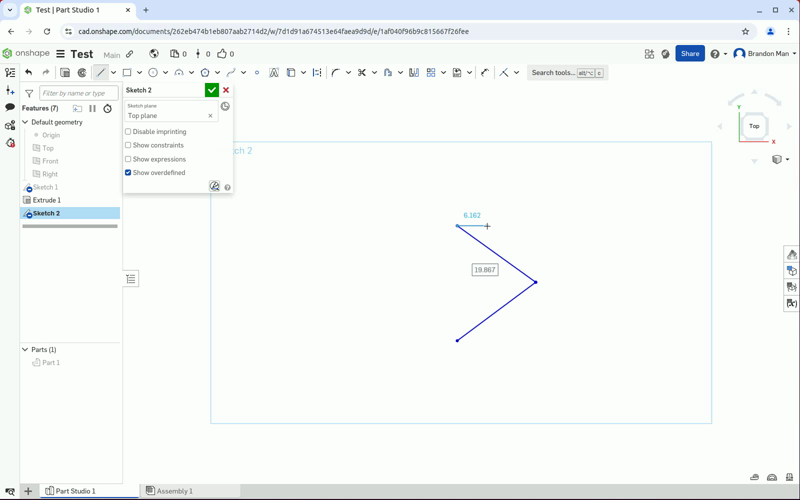
mouse_move(475, 282)
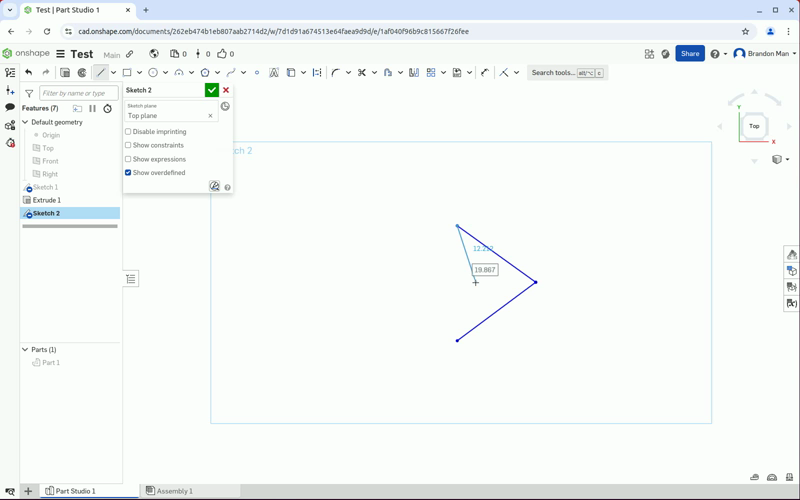
click(475, 282)
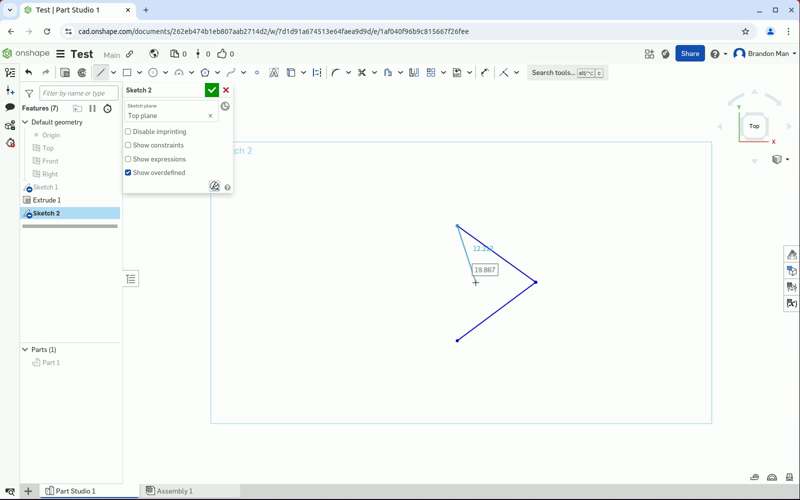
key_up(shift)
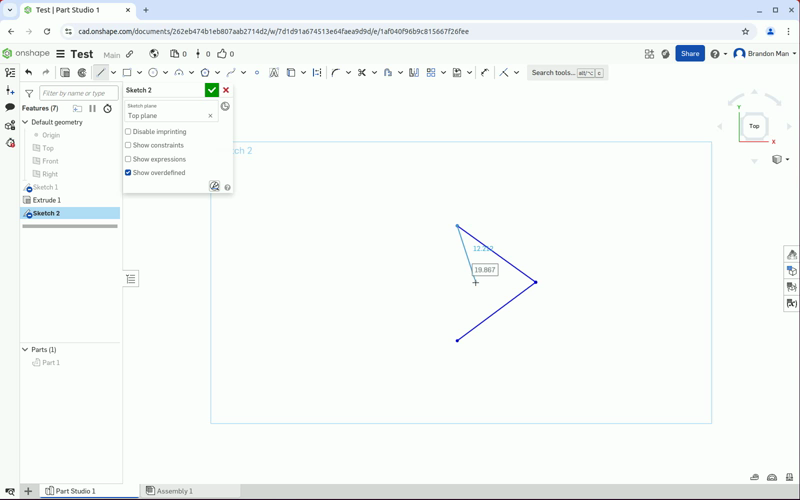
key_down(shift)
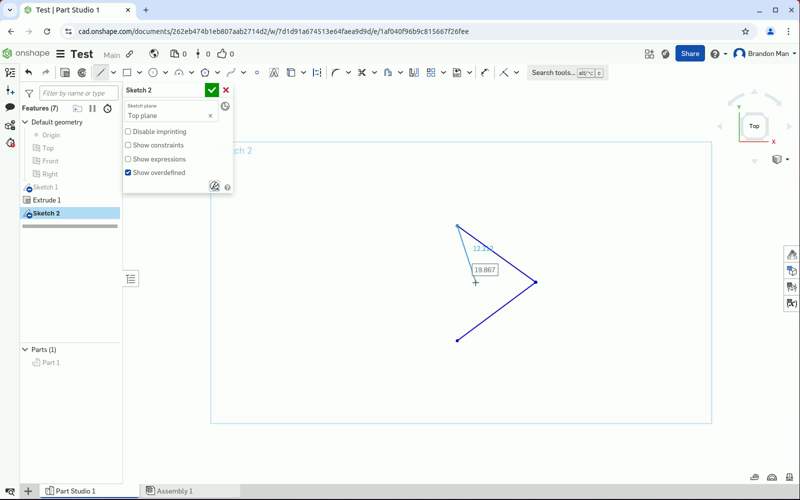
mouse_move(457, 340)
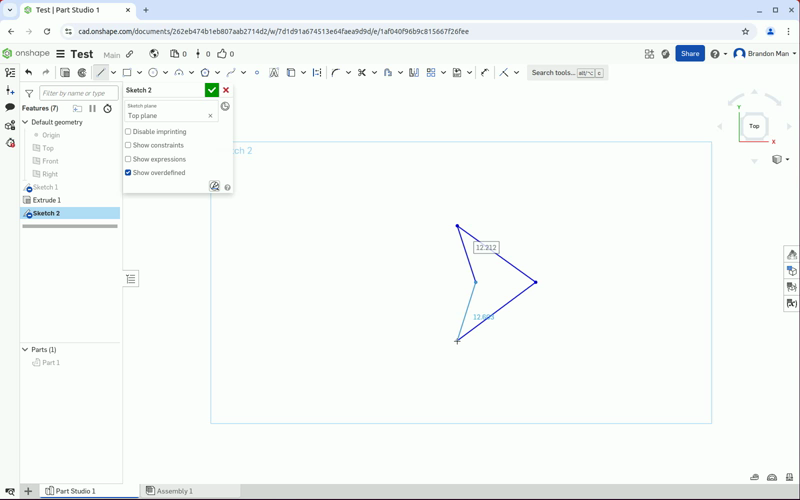
key_up(shift)
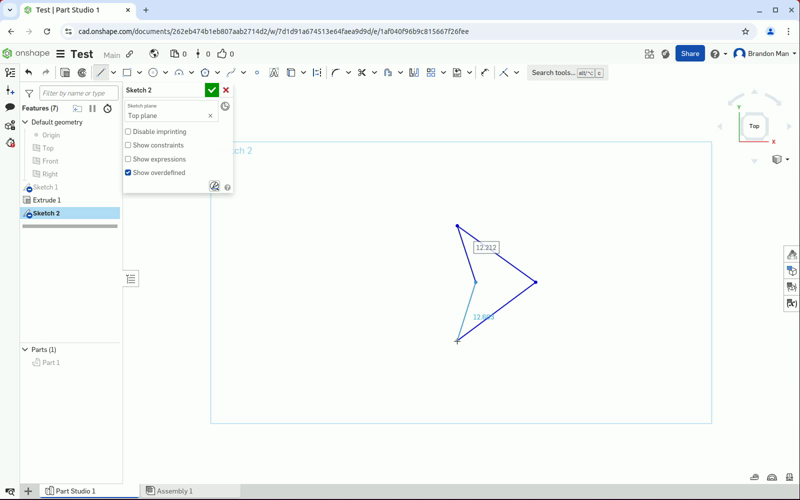
click(457, 340)
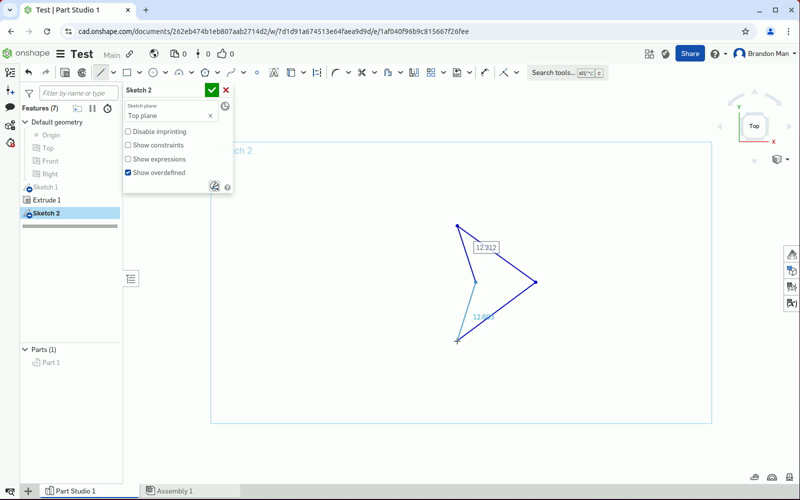
key(esc)
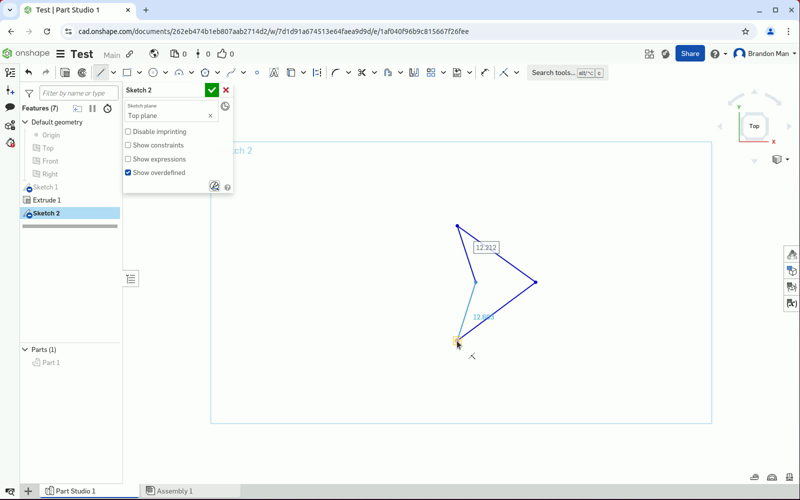
mouse_move(475, 243)
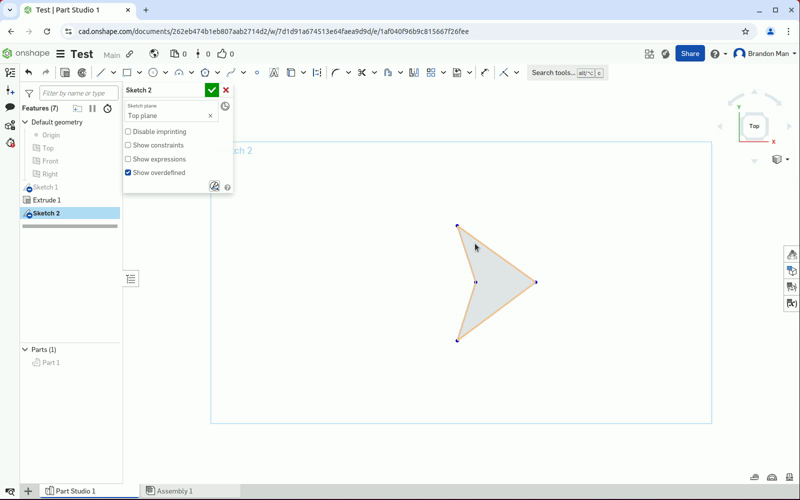
click(475, 243)
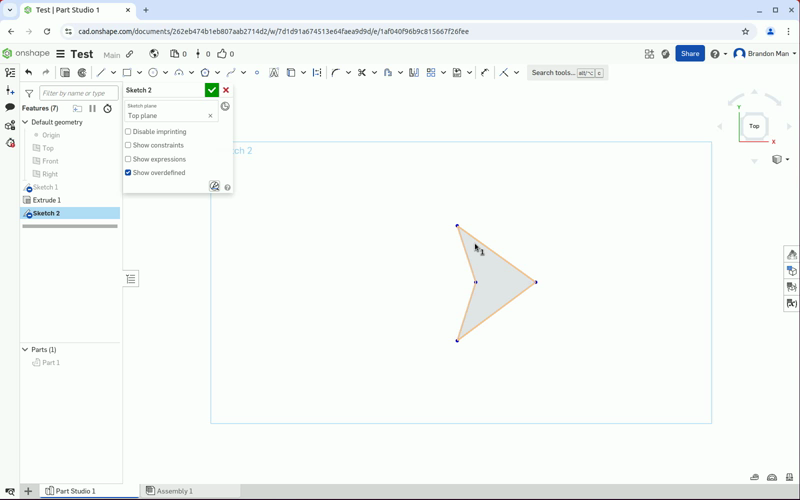
mouse_move(73, 352)
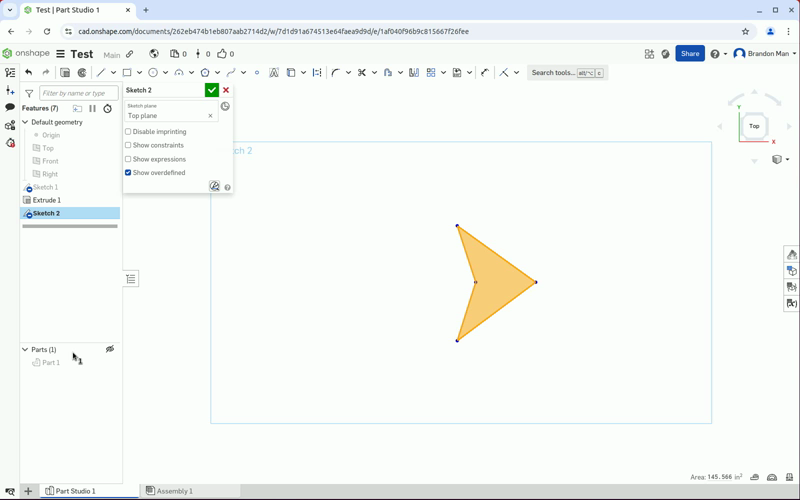
key(shift+y)
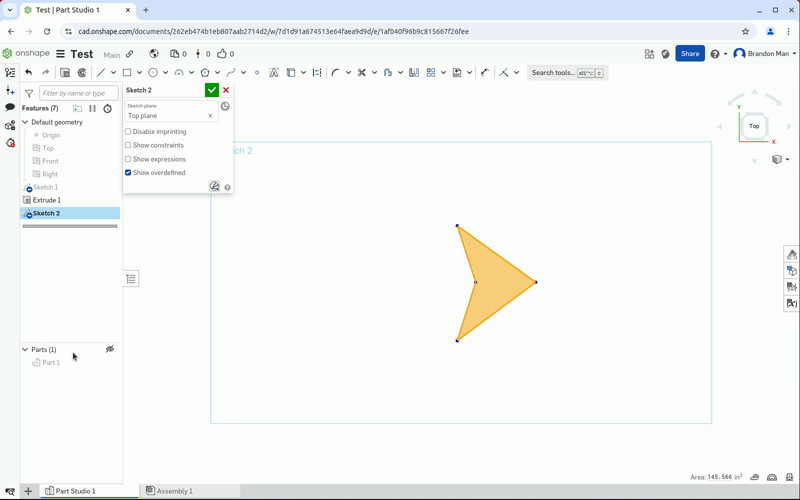
key(shift+e)
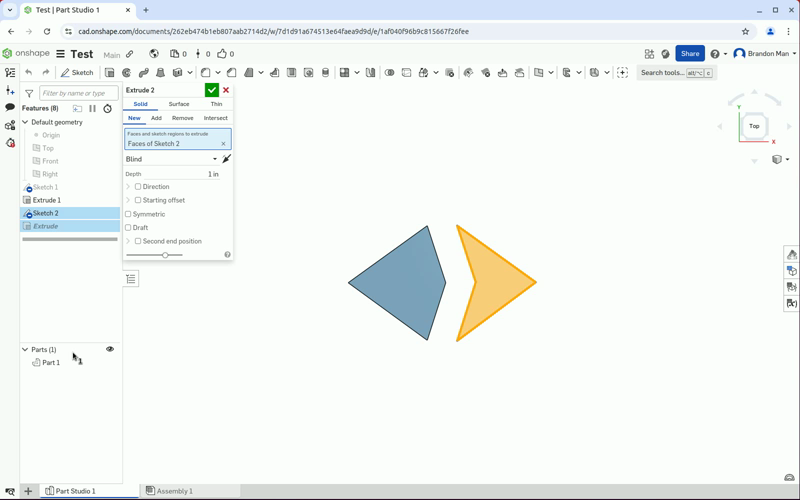
mouse_move(143, 106)
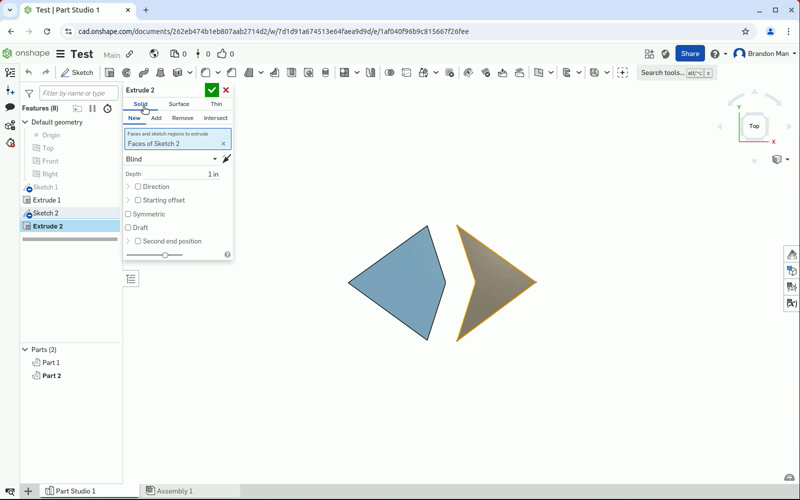
click(143, 106)
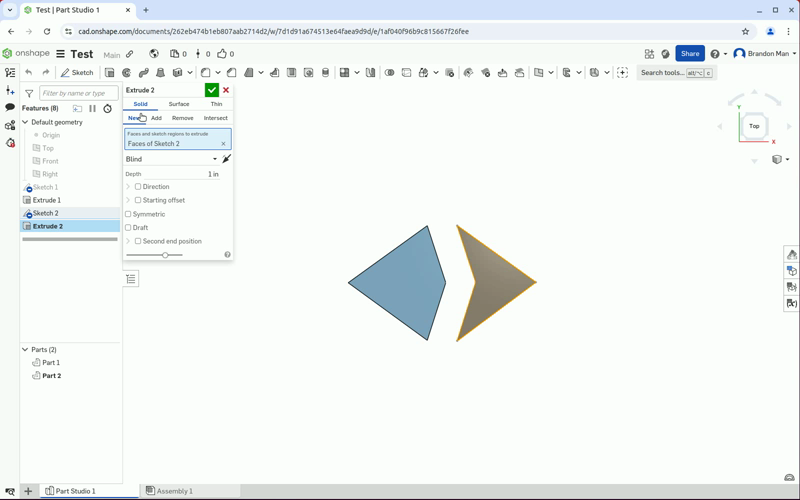
mouse_move(137, 120)
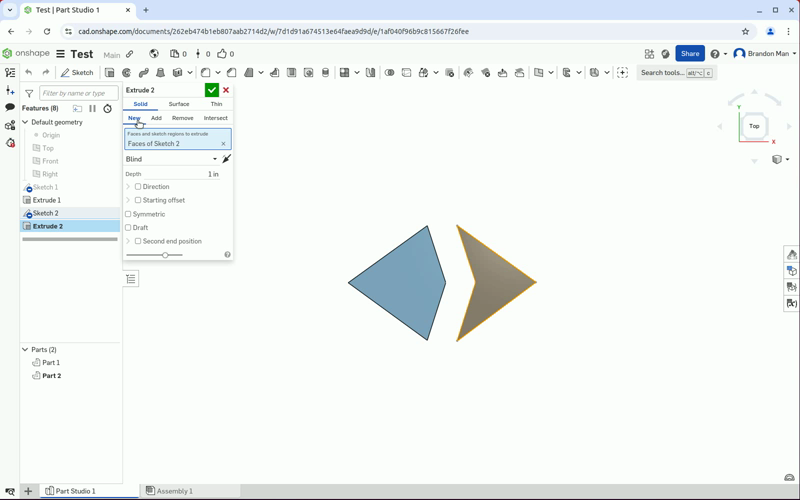
click(137, 120)
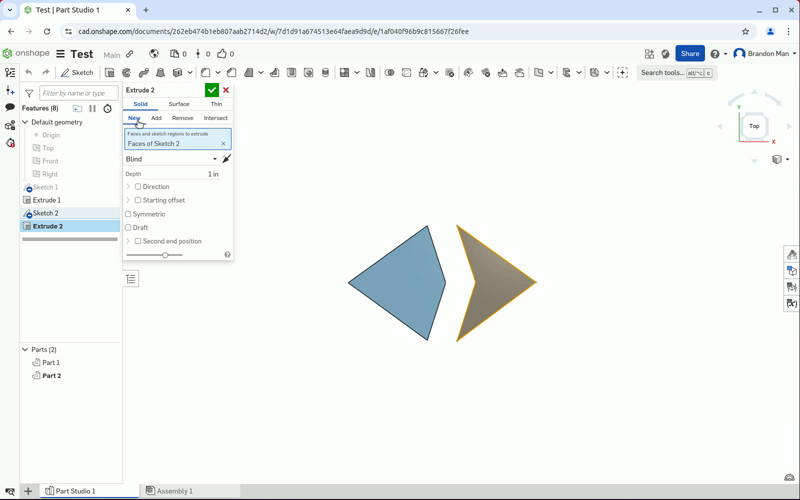
key(tab, 4)
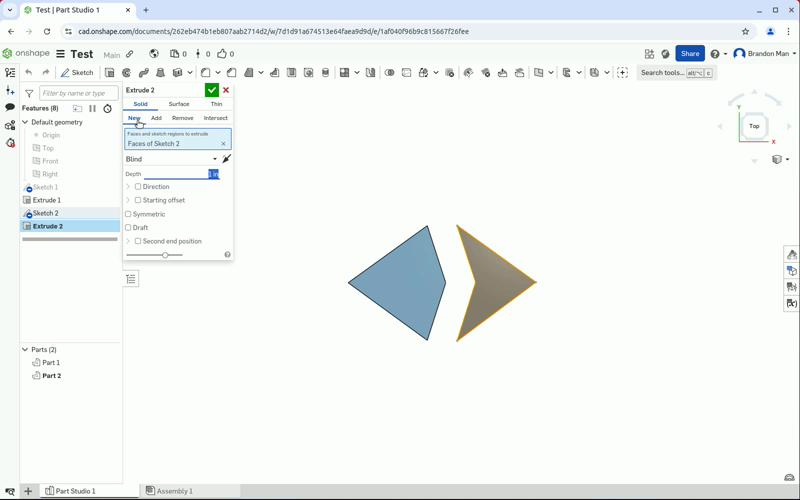
text(0.481)
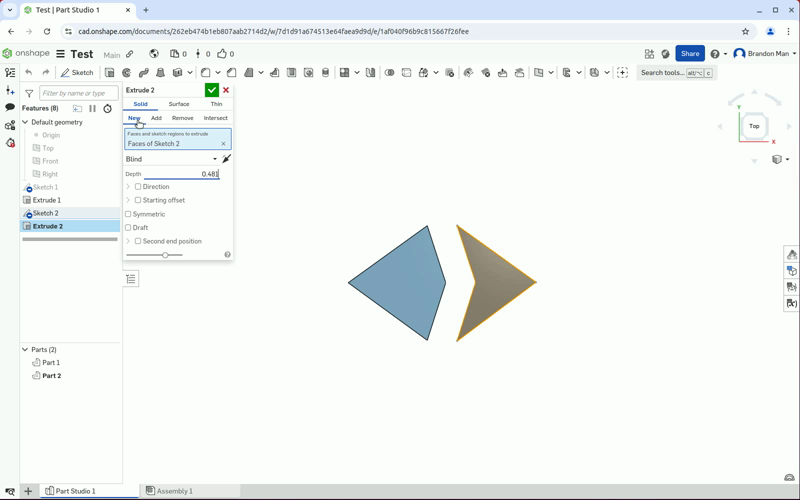
key(enter)
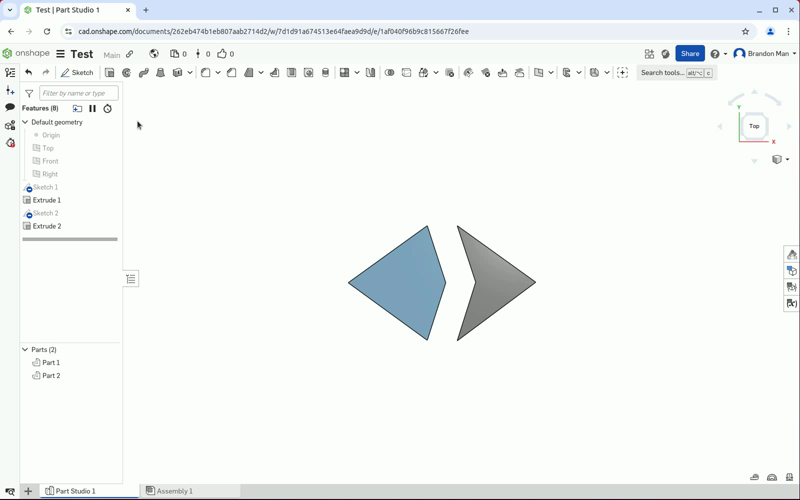
key(shift+h)
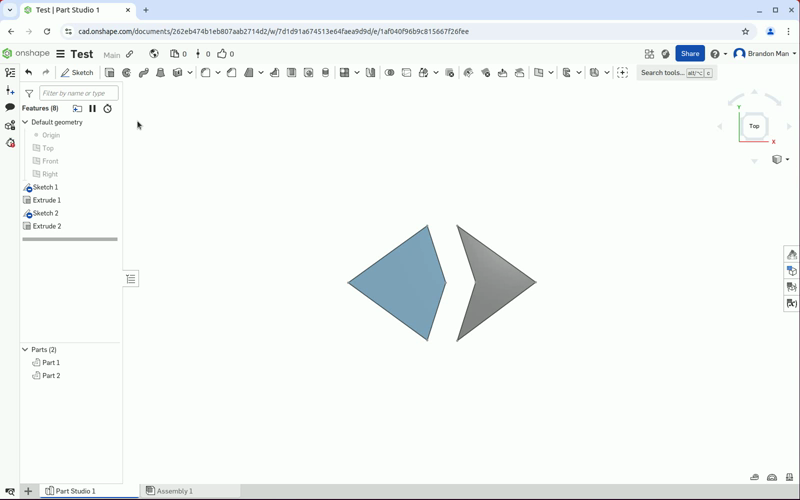
key(shift+h)
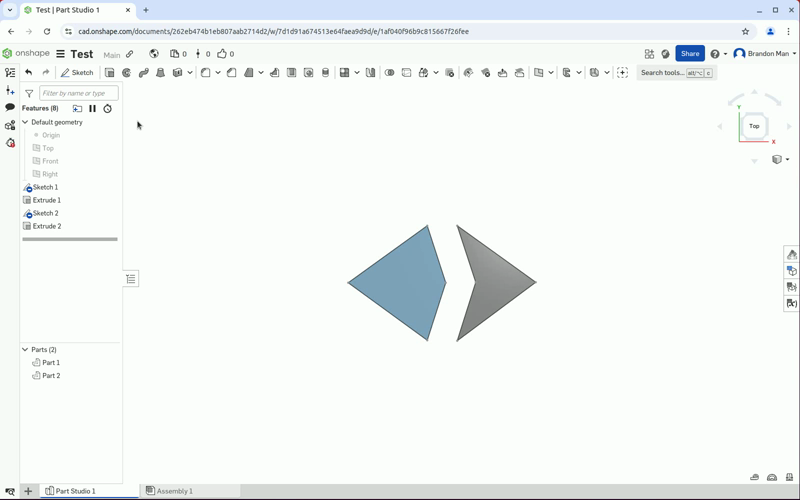
key(shift+7)
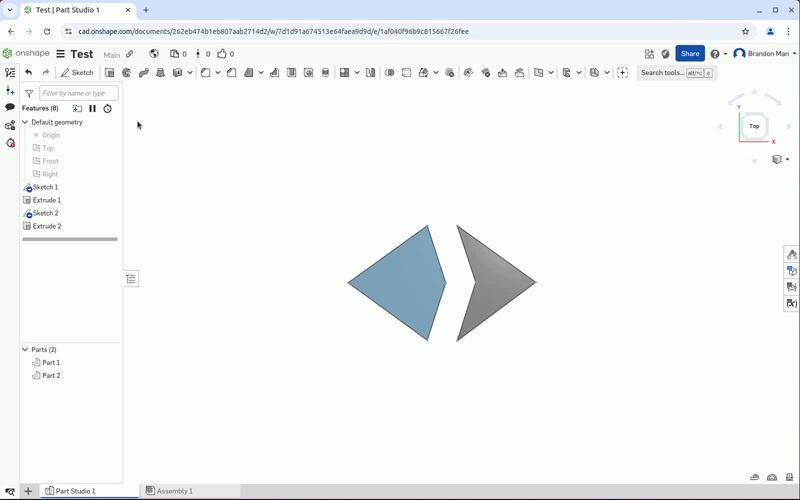
key(up, 3)
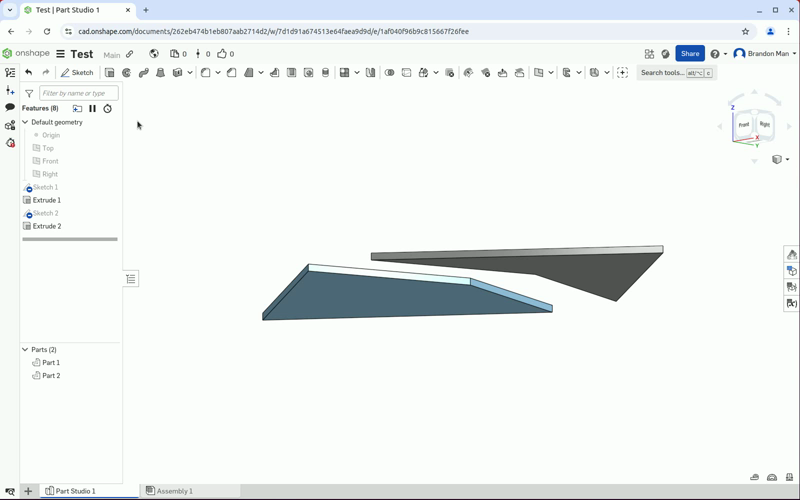
key(left, 3)
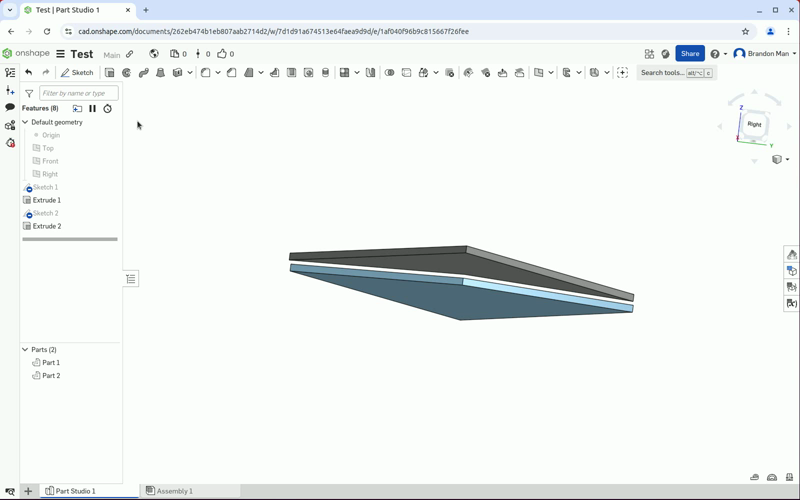
key(right, 3)
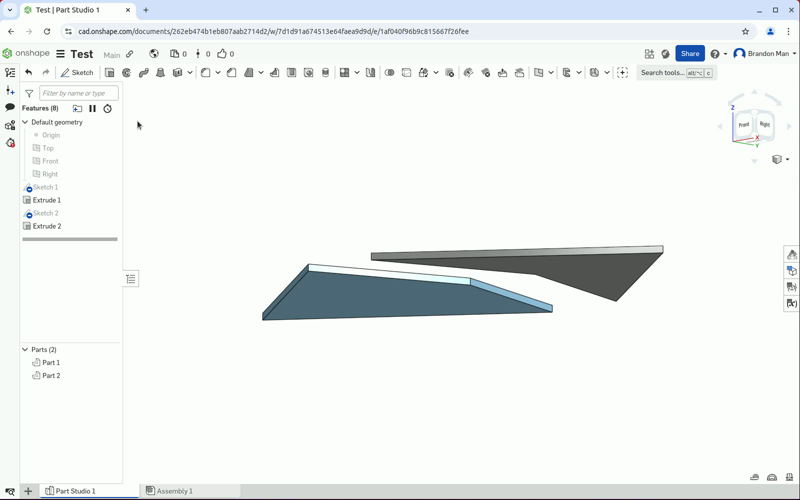
key(down, 3)
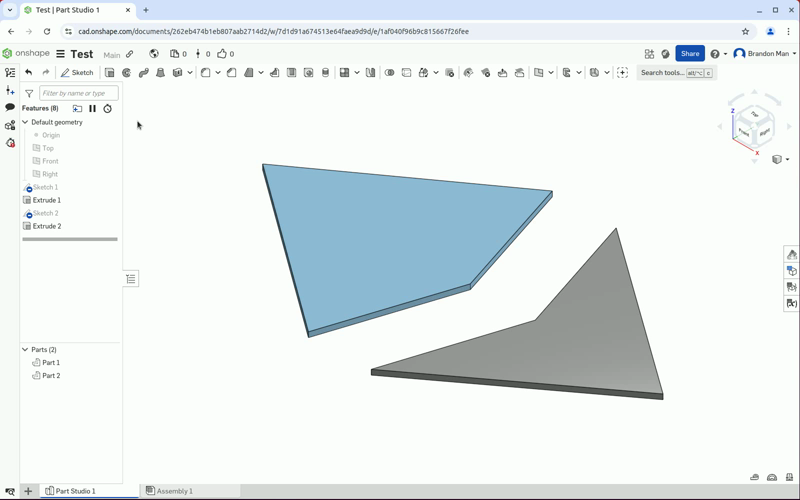
mouse_move(73, 189)
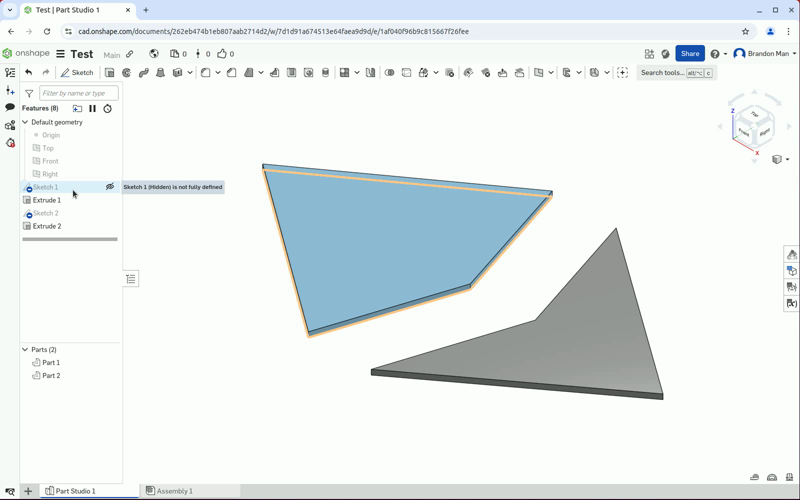
click(73, 189)